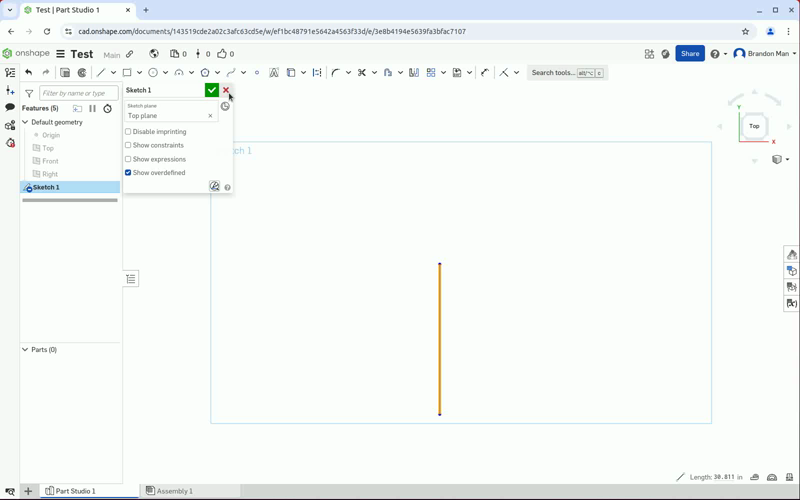
key(shift+h)
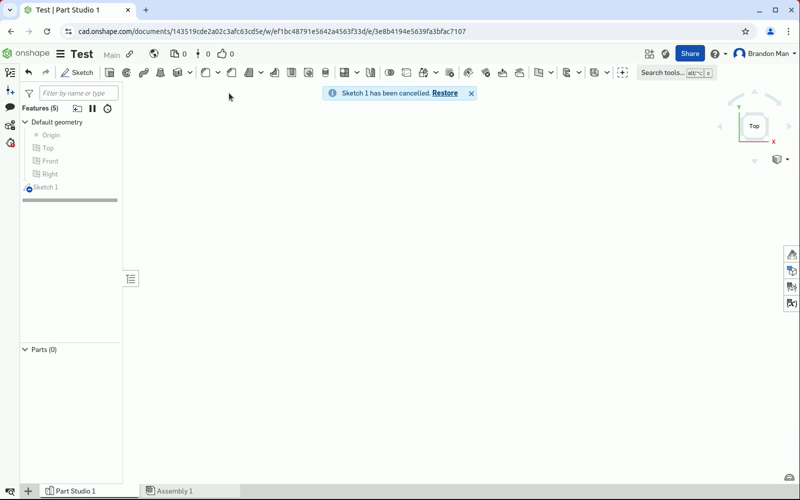
mouse_move(73, 352)
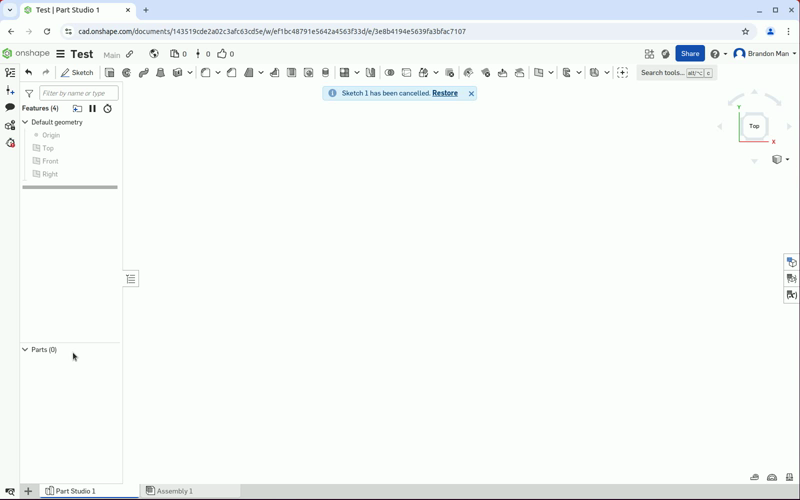
key(y)
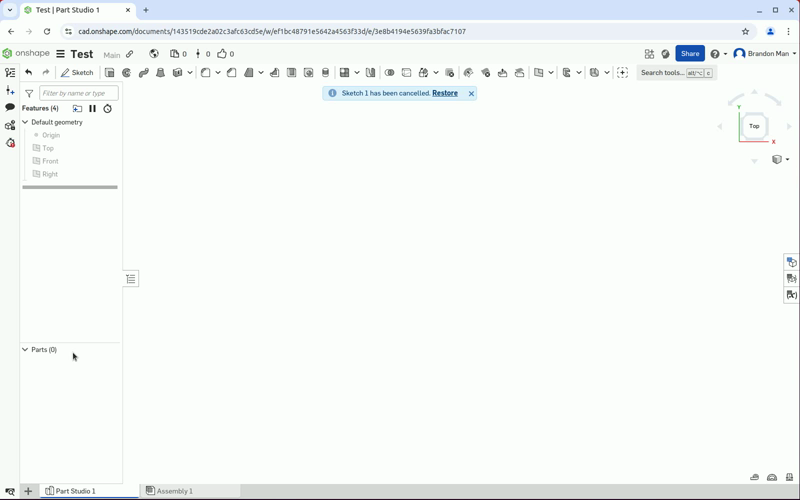
key(shift+p)
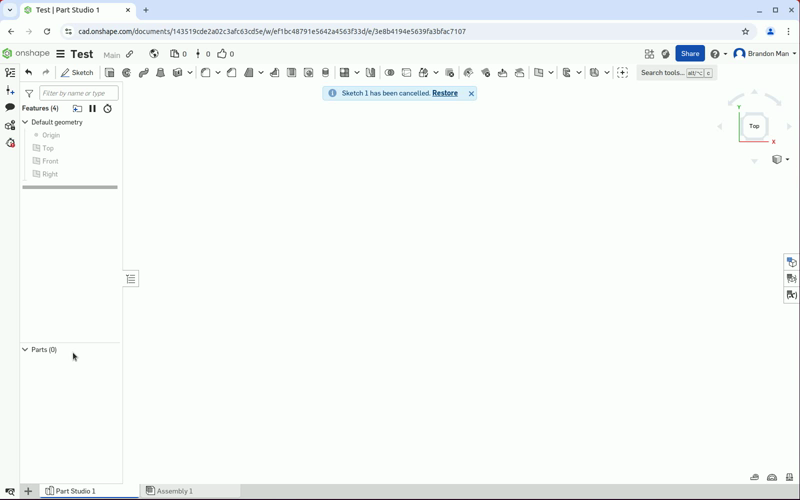
key(space)
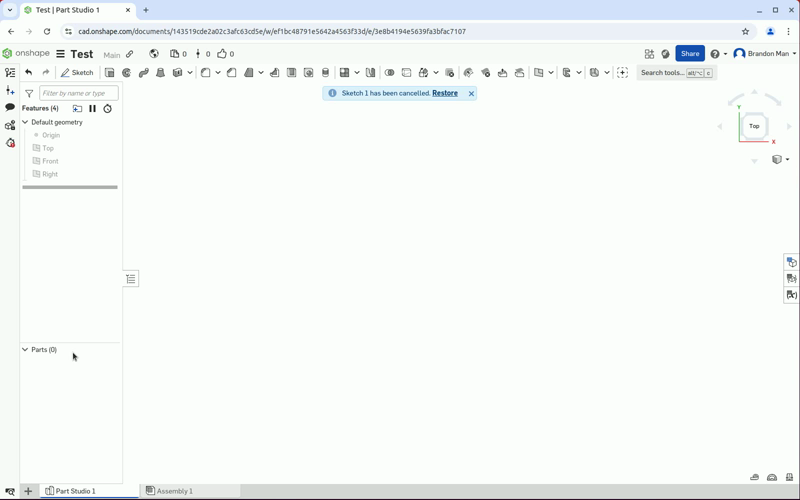
key_down(shift)
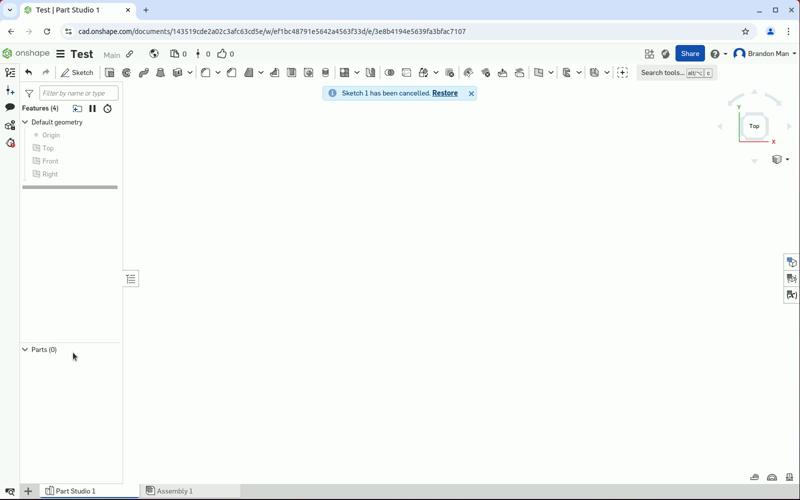
key(up)
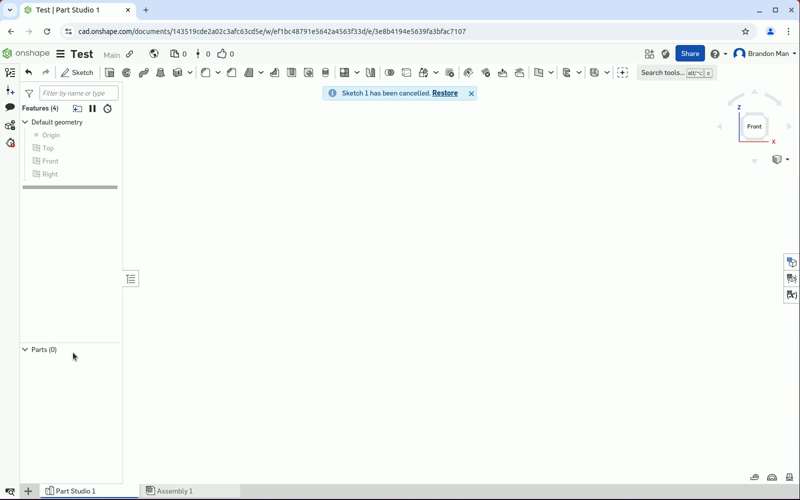
key_up(shift)
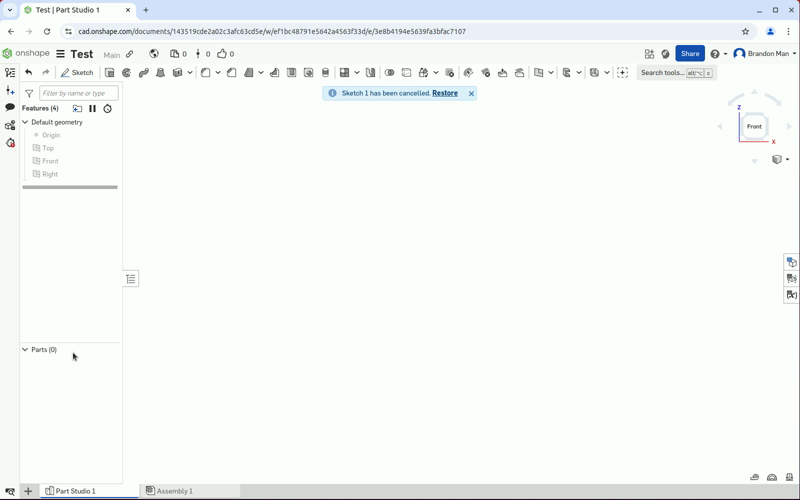
mouse_move(73, 352)
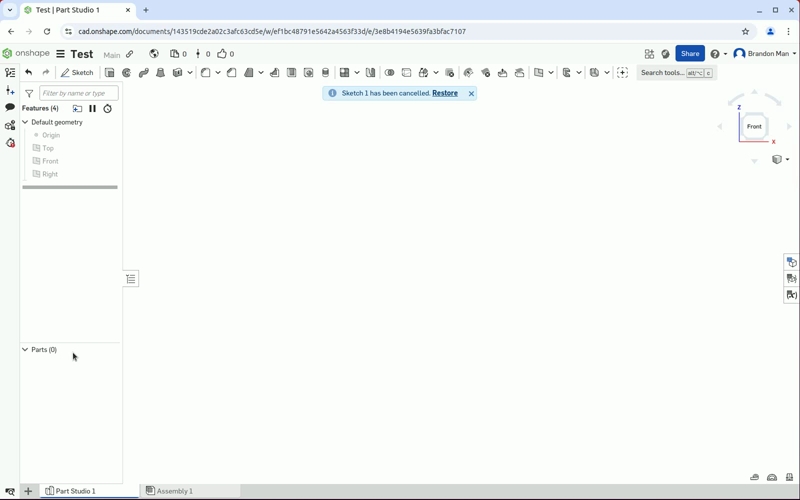
key(shift+y)
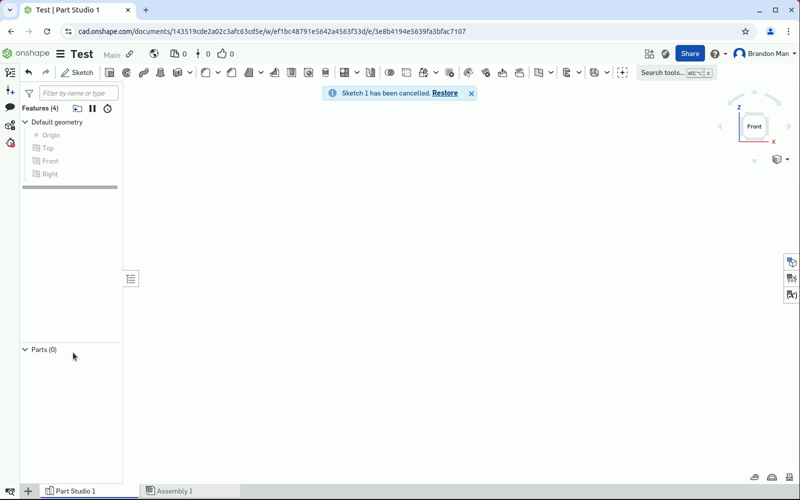
key(shift+s)
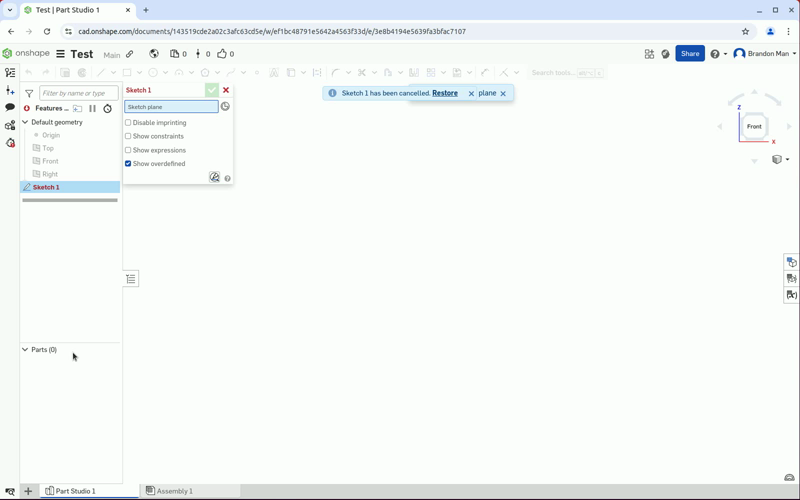
mouse_move(73, 163)
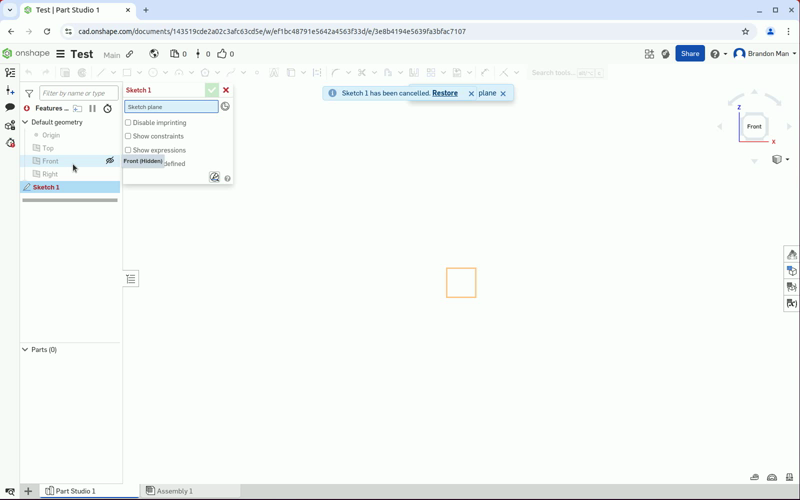
click(73, 163)
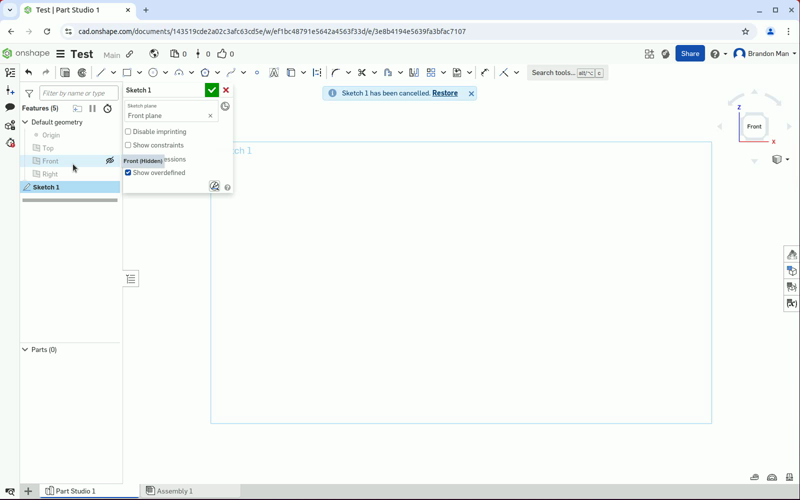
mouse_move(73, 352)
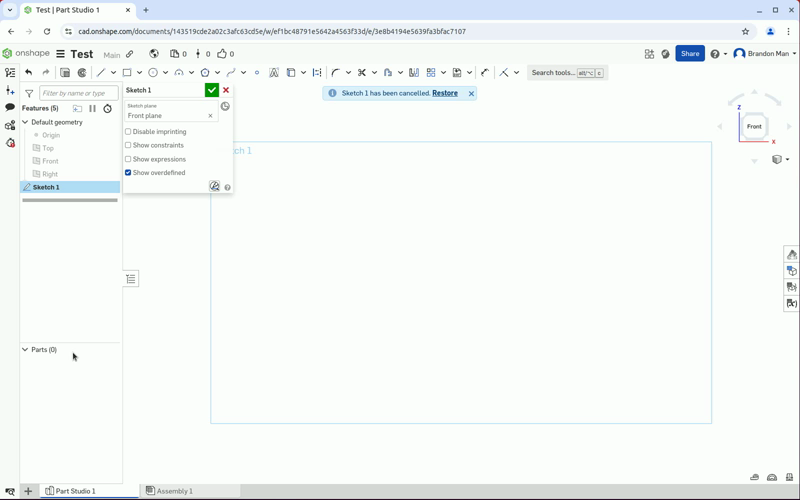
key(y)
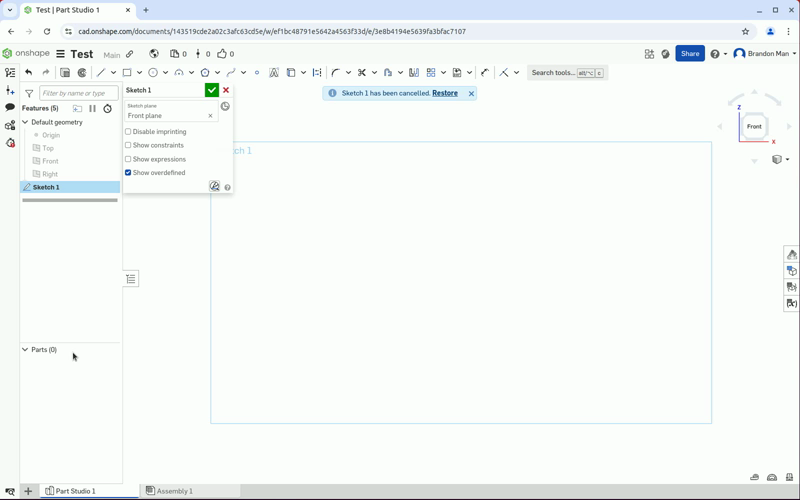
key(l)
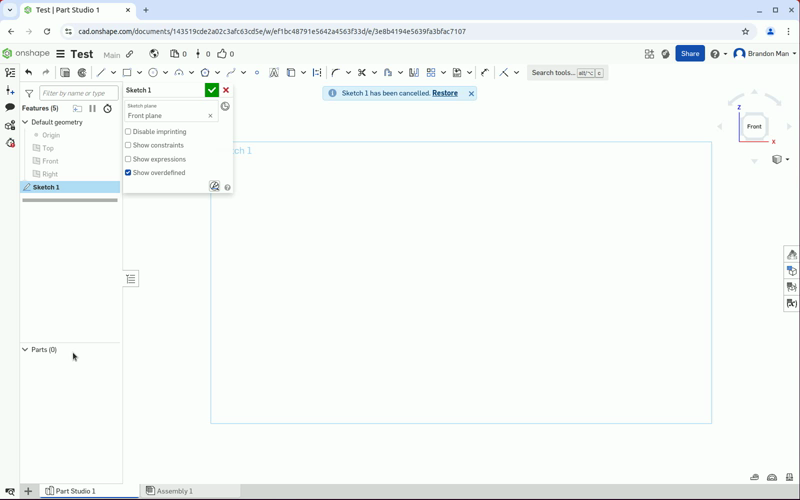
key_down(shift)
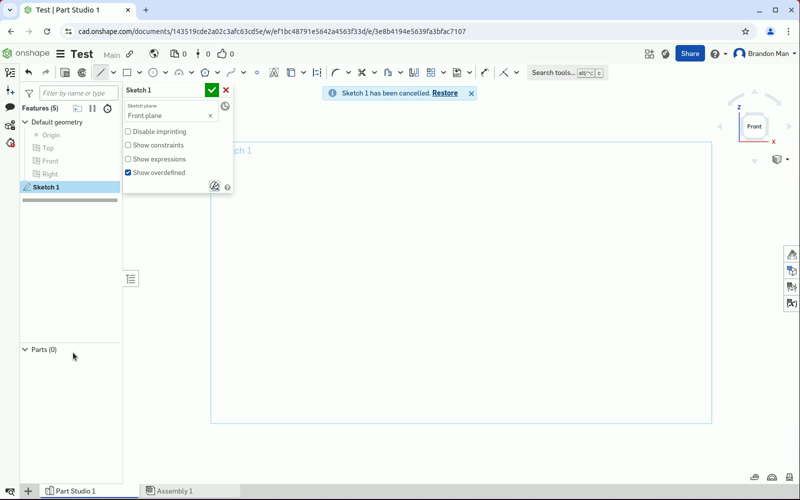
mouse_move(348, 333)
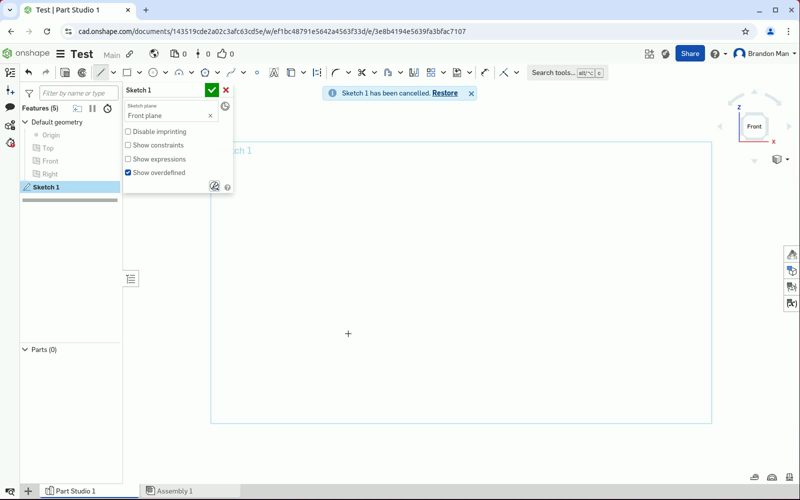
click(348, 333)
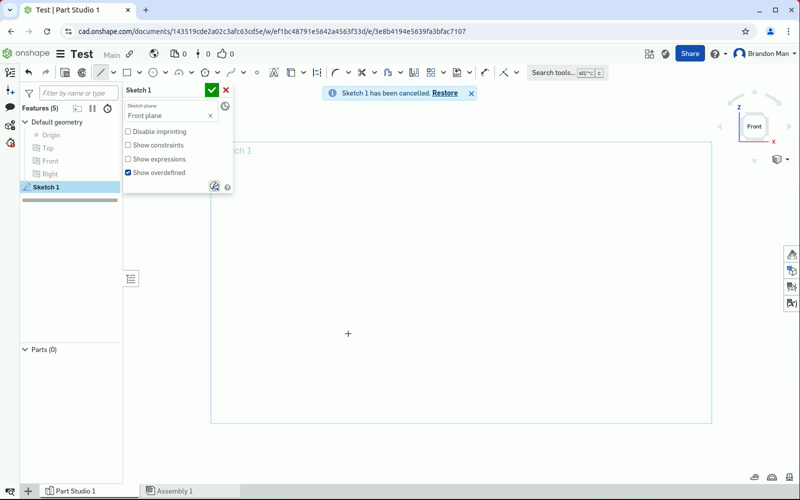
key_up(shift)
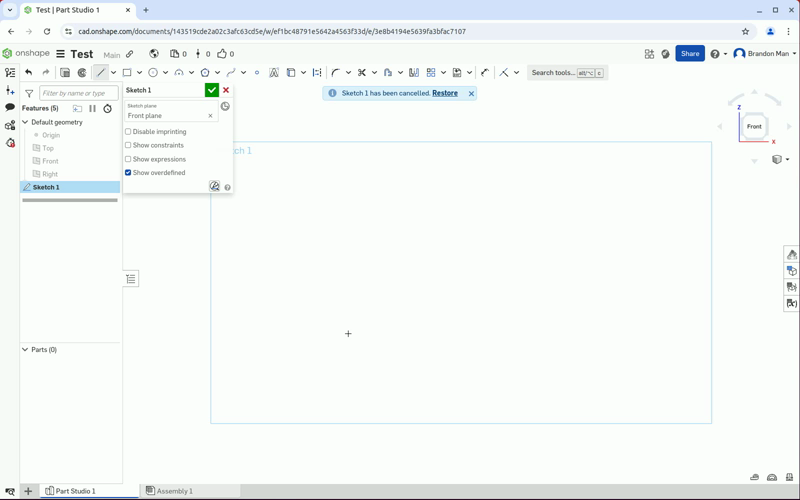
key_down(shift)
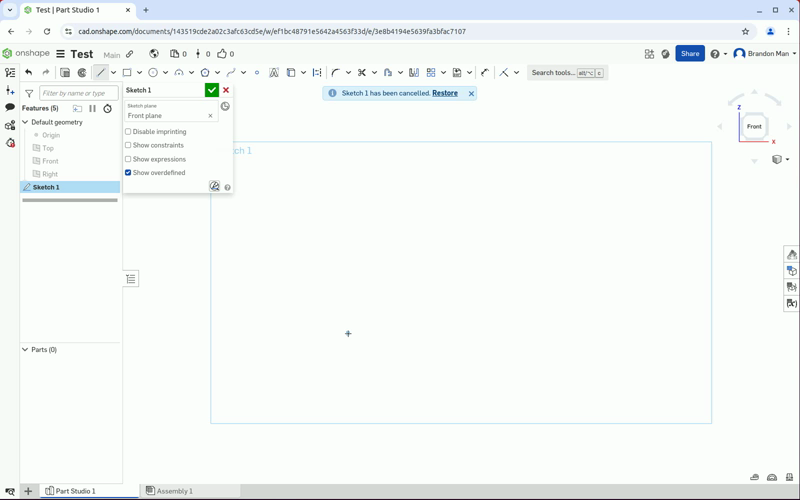
mouse_move(572, 333)
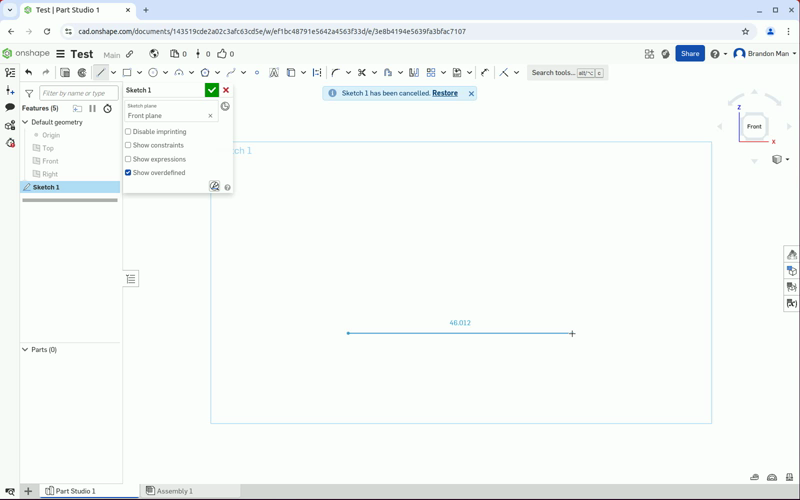
click(572, 333)
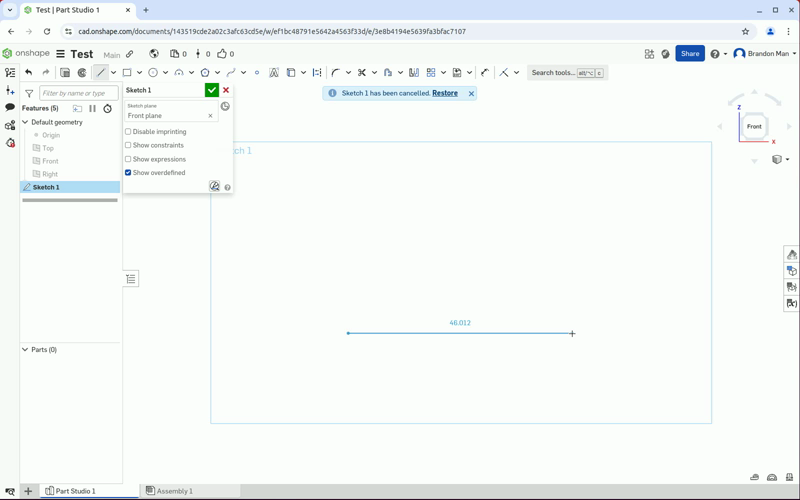
key_up(shift)
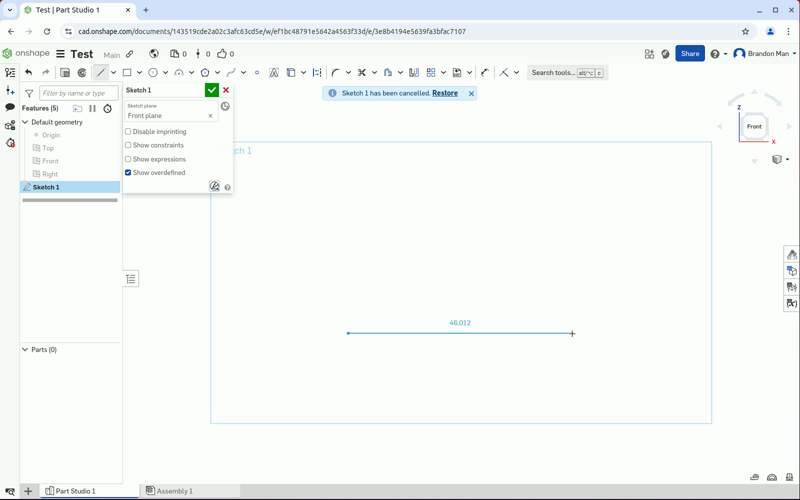
key_down(shift)
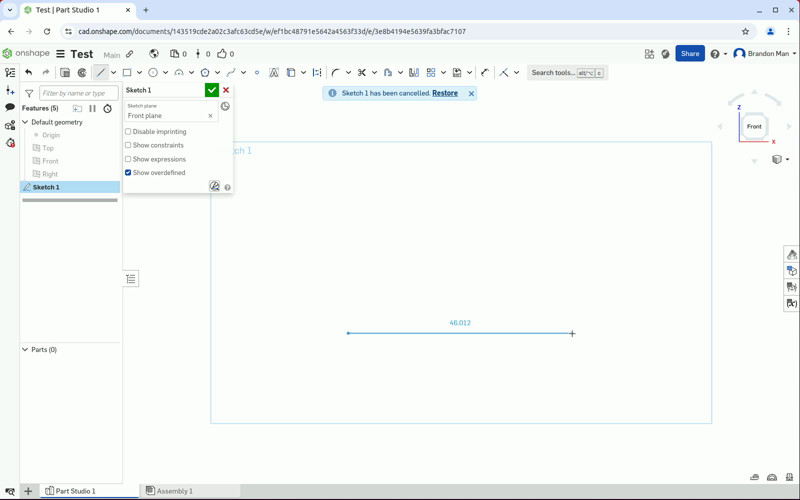
mouse_move(572, 234)
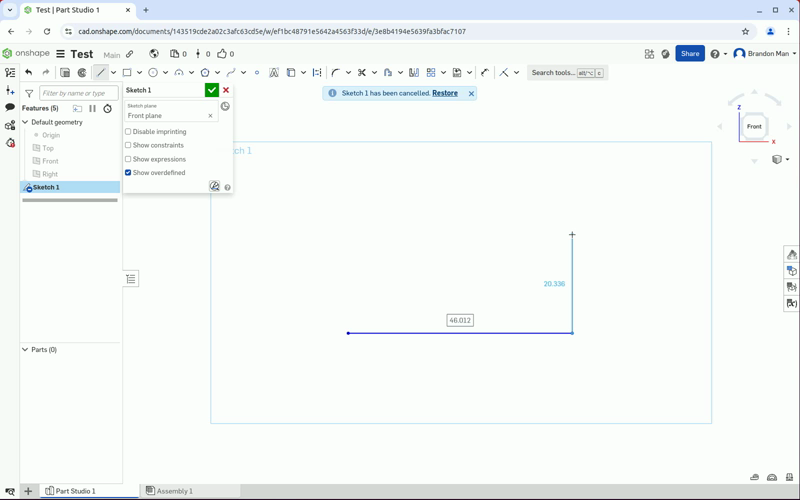
click(572, 234)
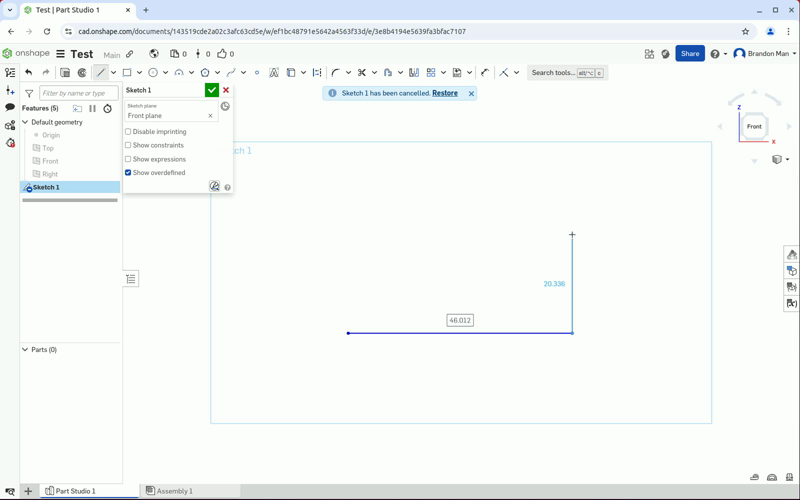
key_up(shift)
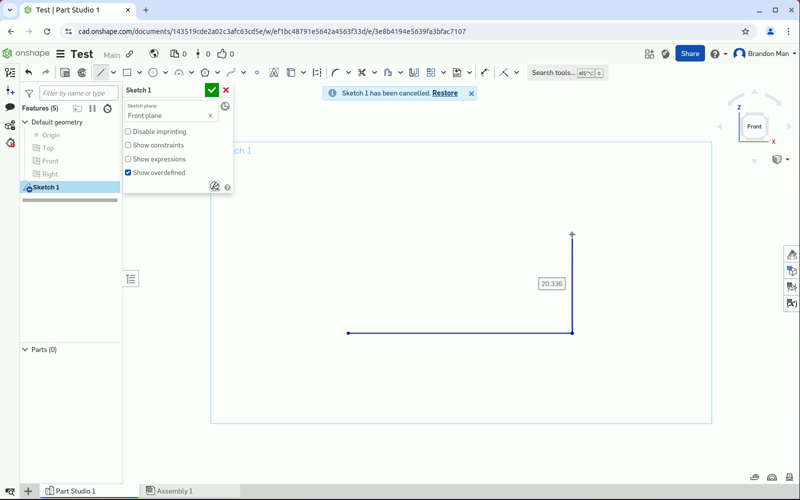
key_down(shift)
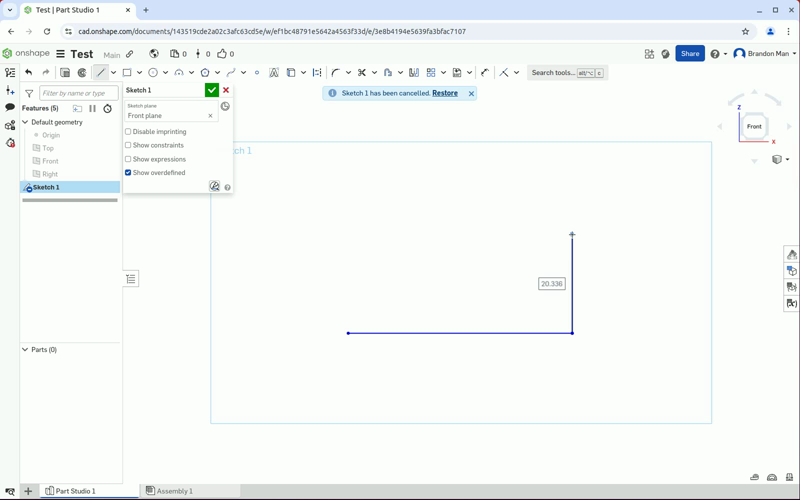
mouse_move(348, 234)
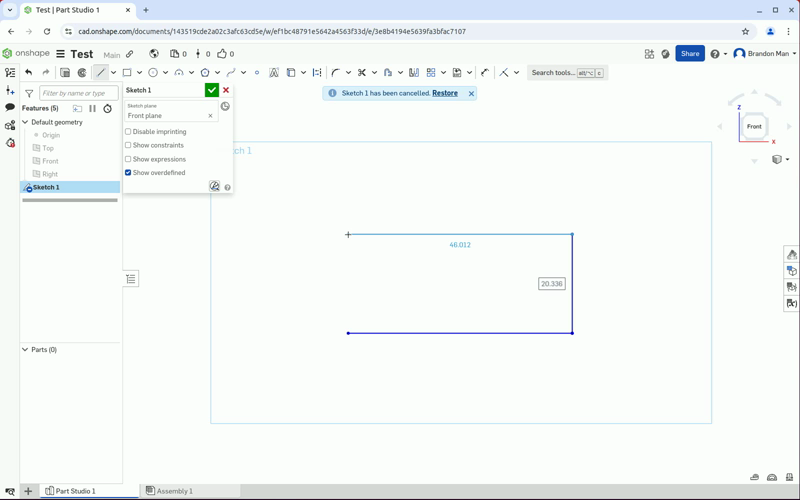
click(348, 234)
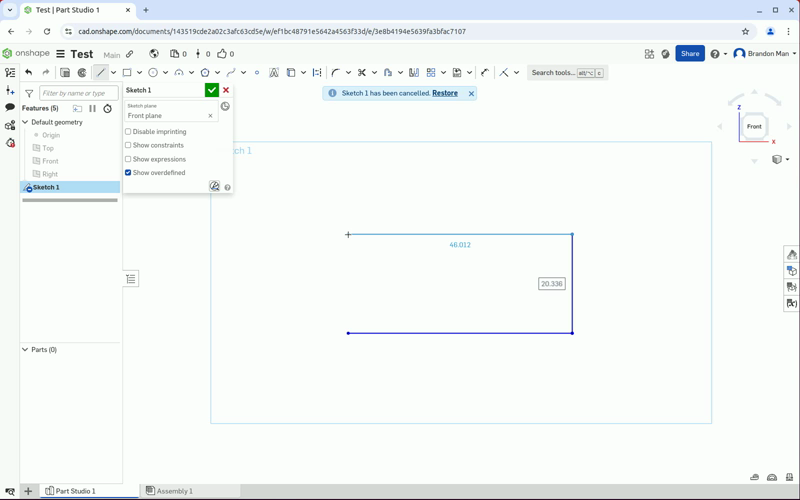
key_up(shift)
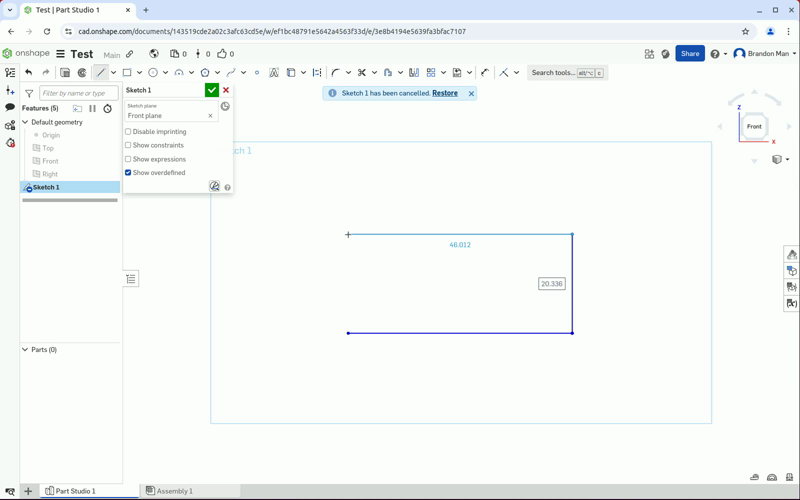
key_down(shift)
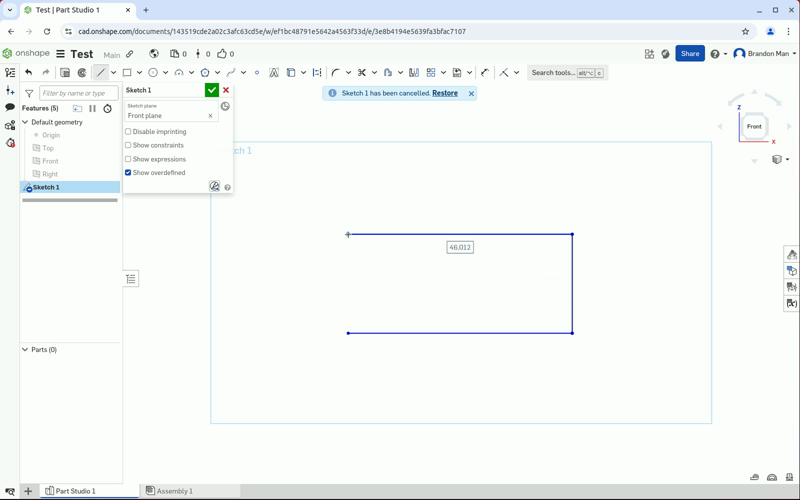
mouse_move(348, 333)
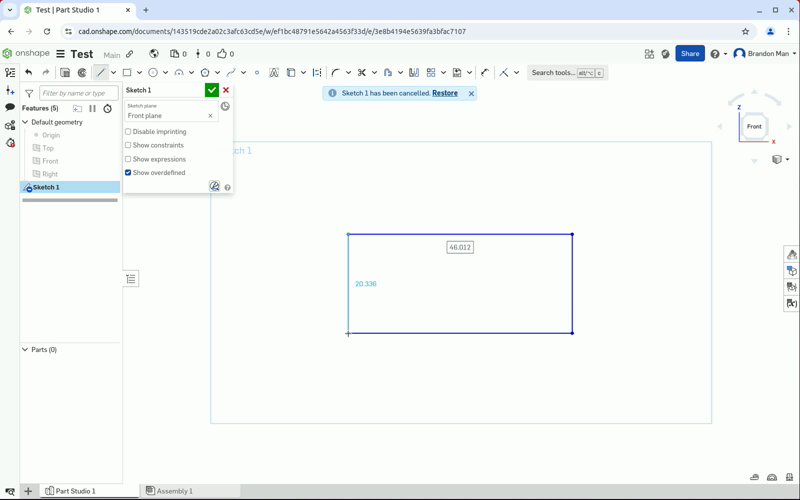
key_up(shift)
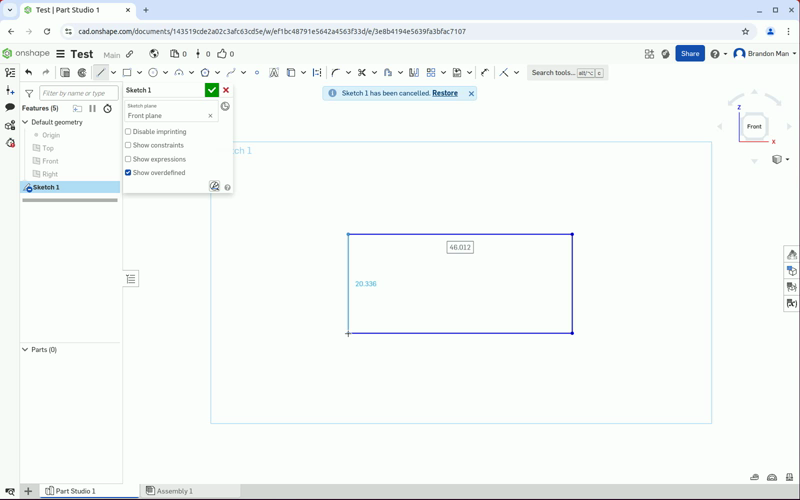
click(348, 333)
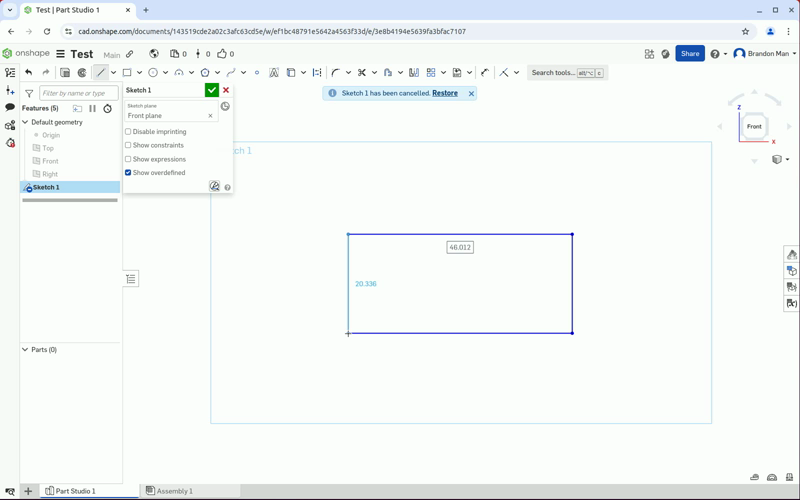
key(esc)
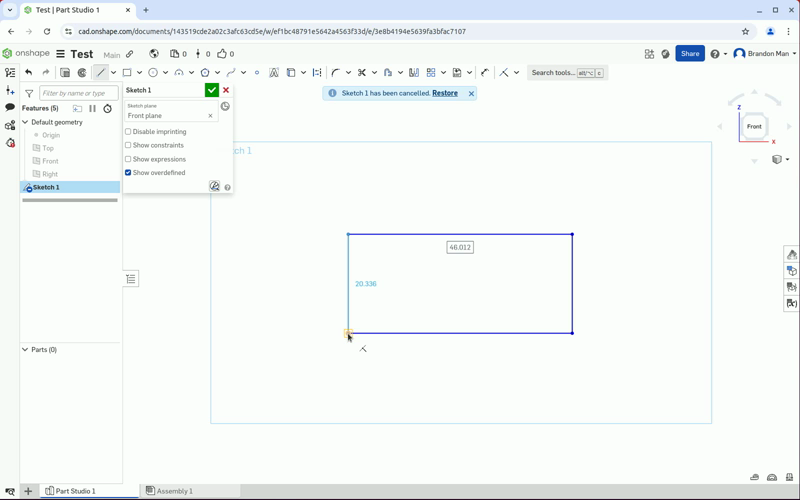
mouse_move(490, 270)
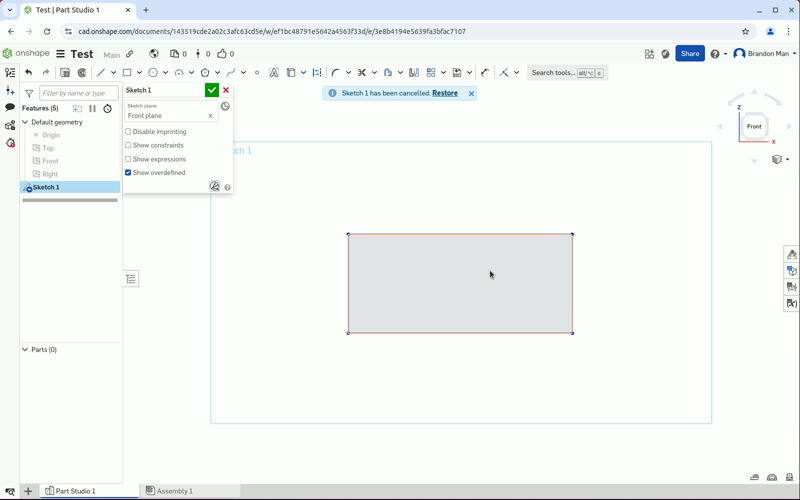
click(490, 270)
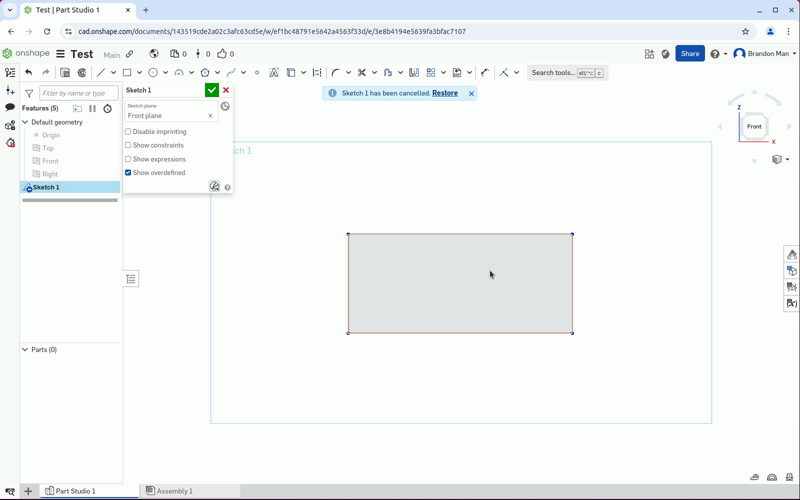
mouse_move(73, 352)
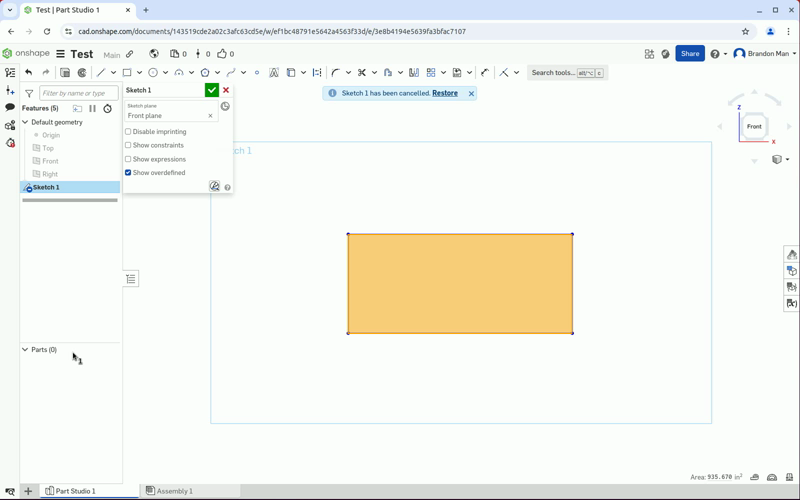
key(shift+y)
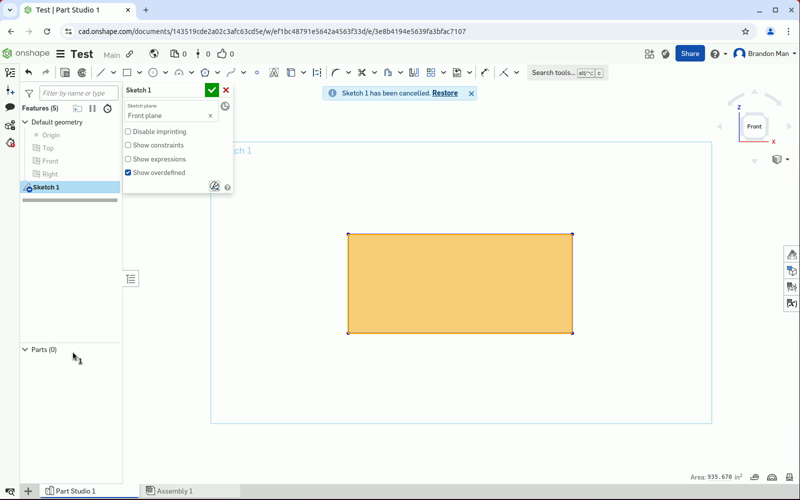
key(shift+e)
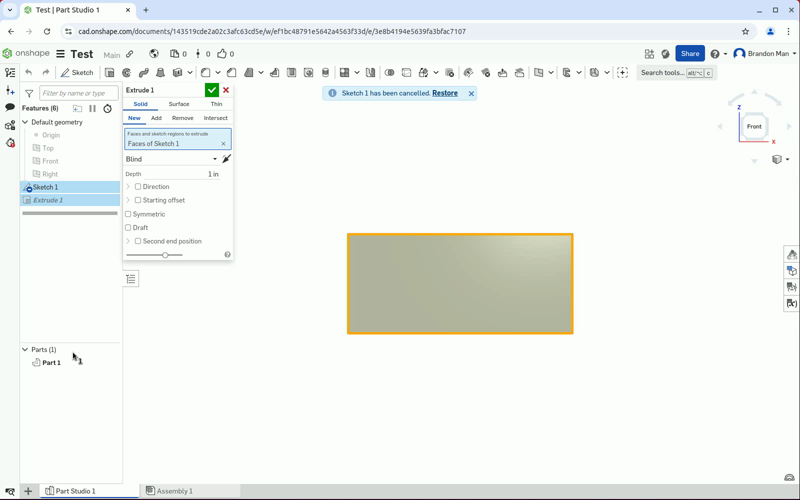
mouse_move(143, 106)
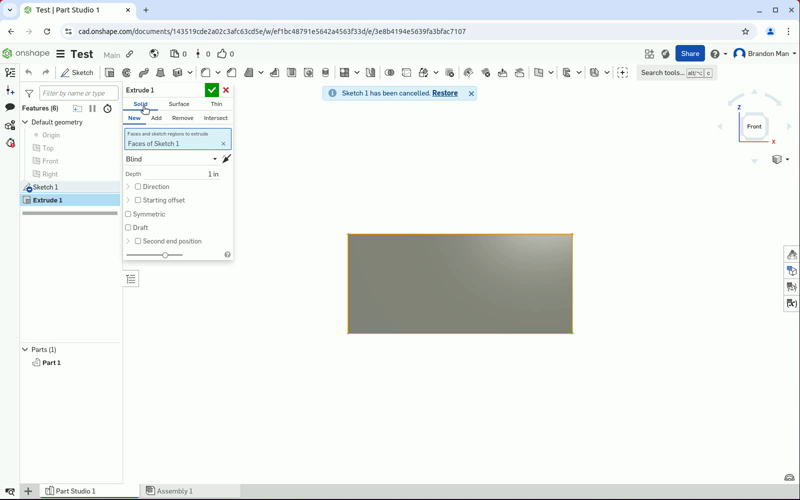
click(143, 106)
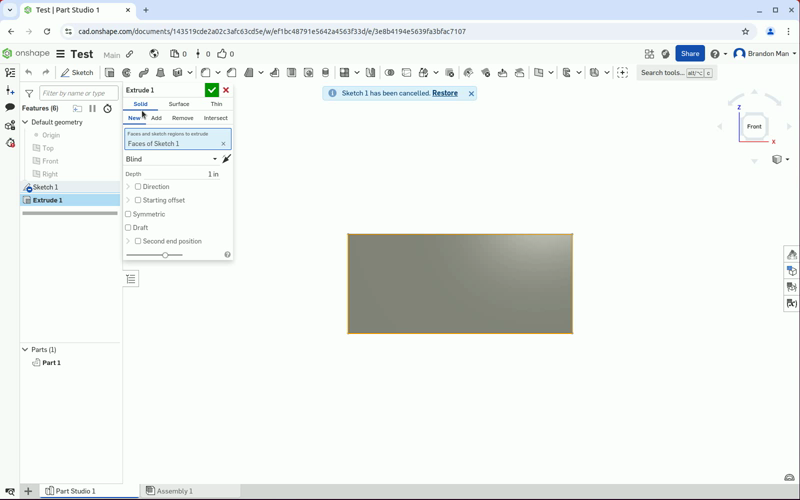
mouse_move(137, 120)
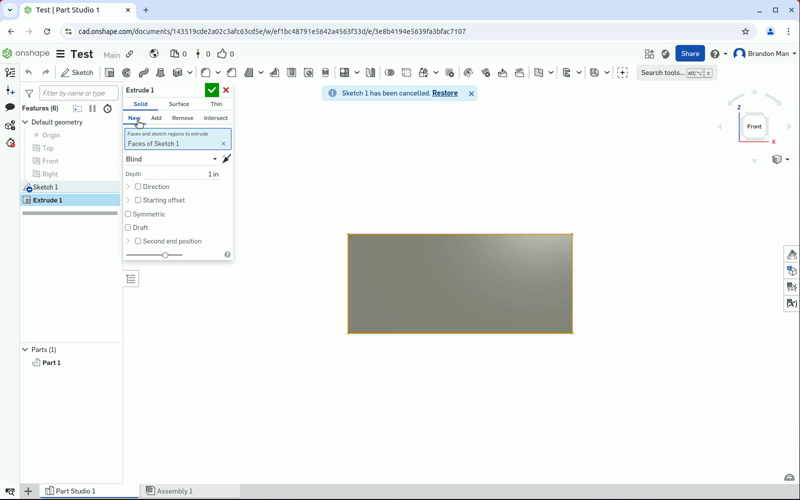
click(137, 120)
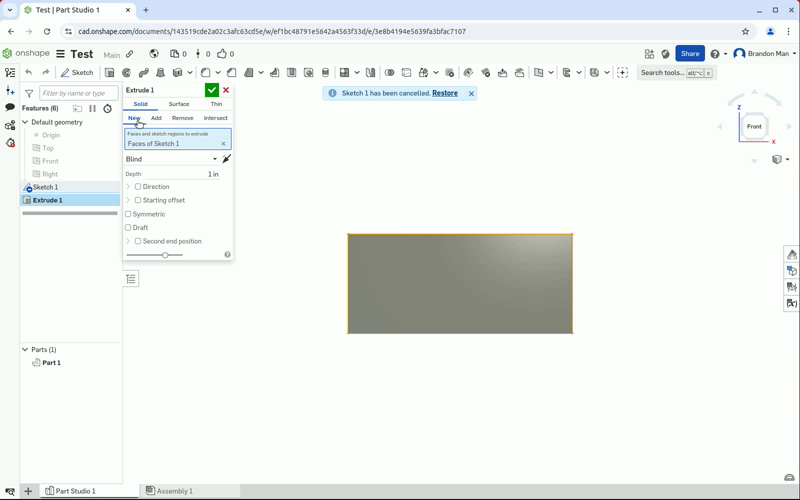
key(tab, 4)
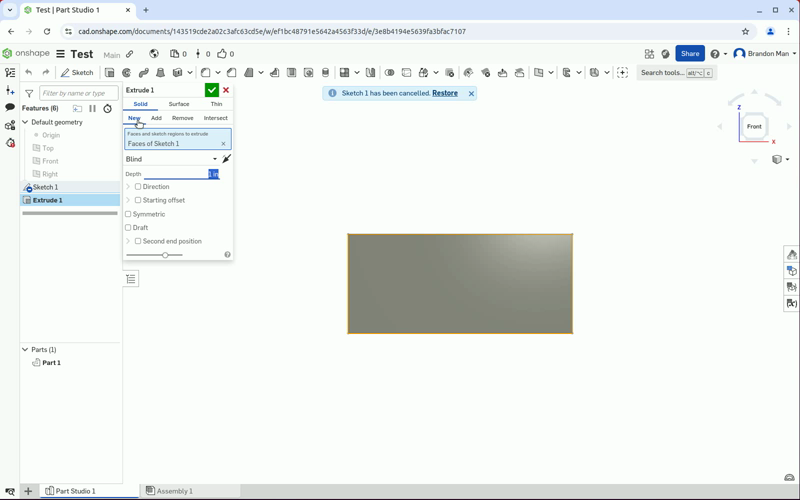
text(1.685)
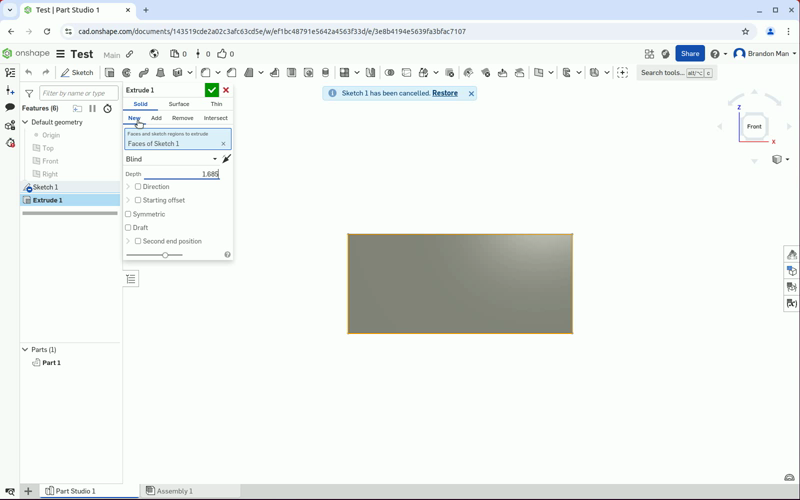
key(enter)
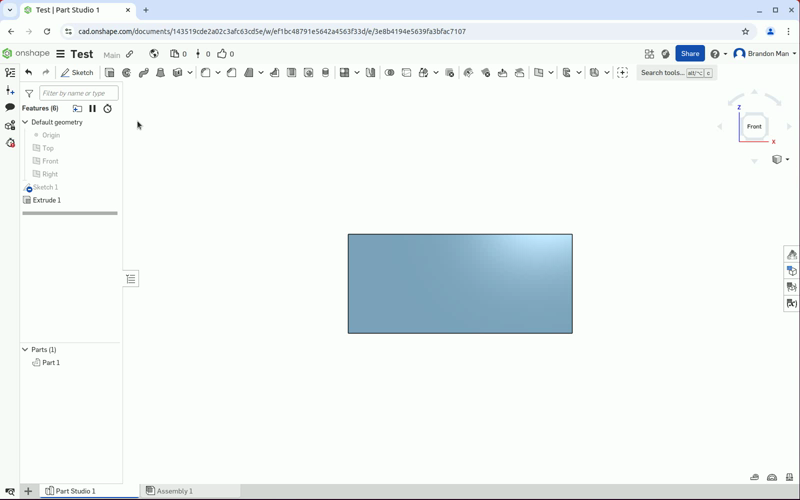
key(shift+h)
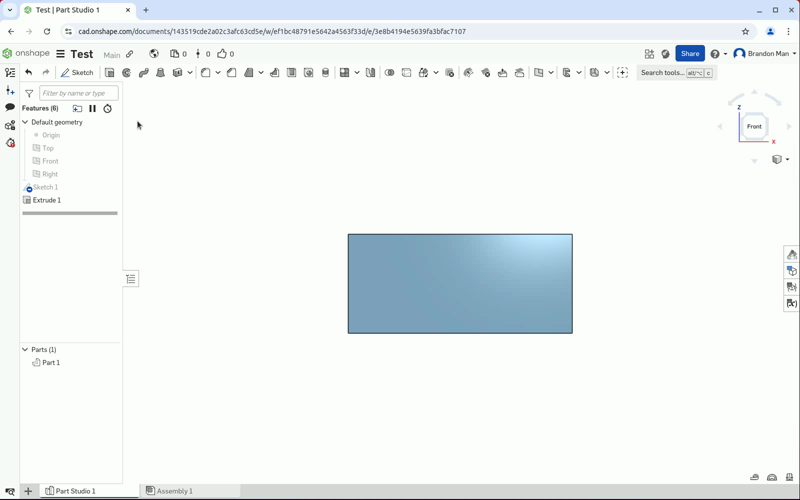
key(shift+h)
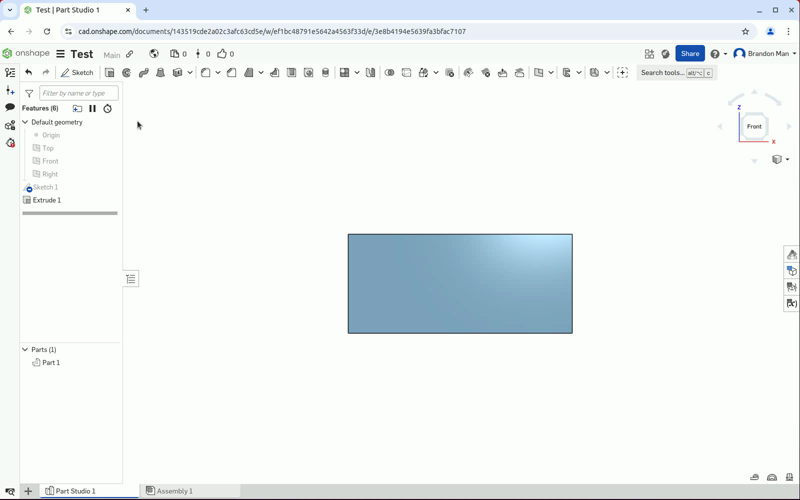
mouse_move(73, 189)
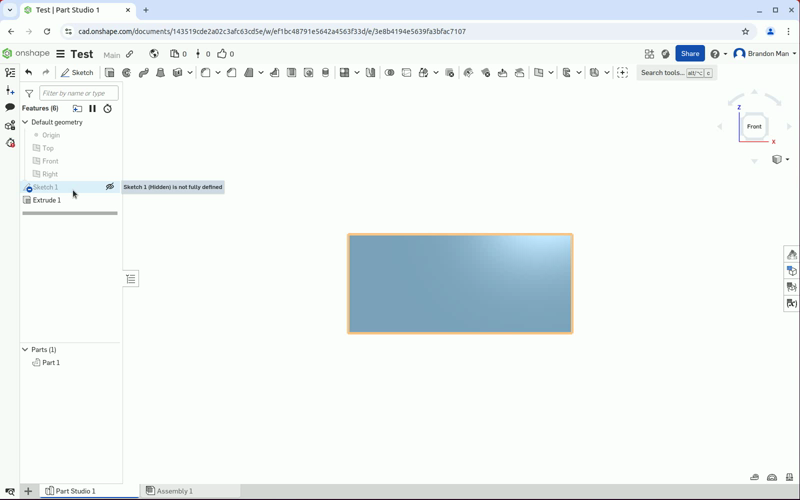
click(73, 189)
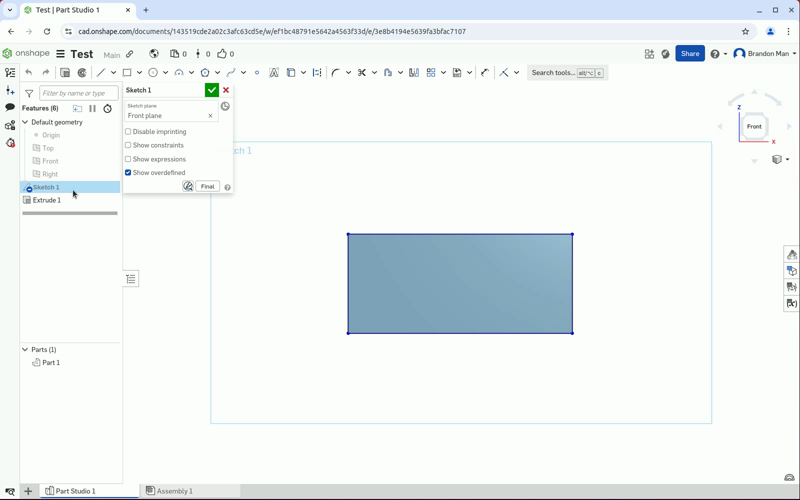
mouse_move(229, 92)
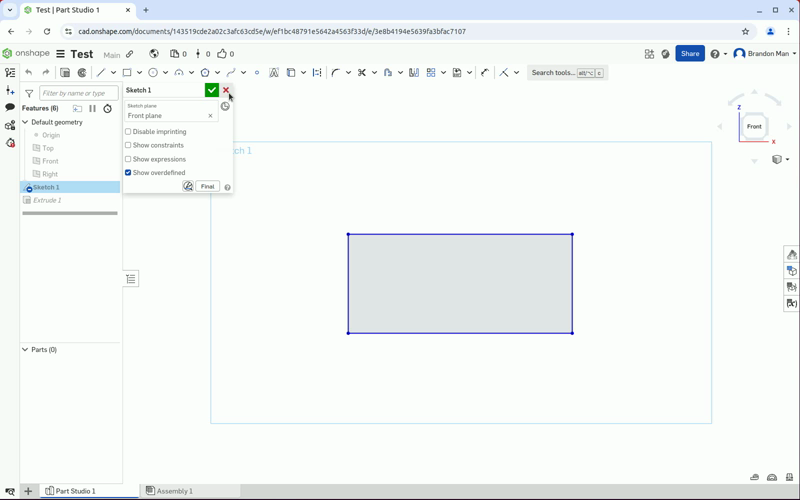
click(229, 92)
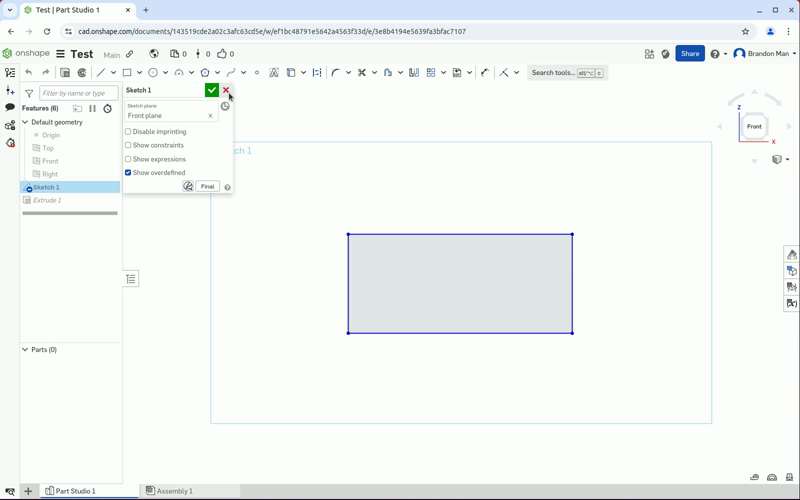
key(shift+s)
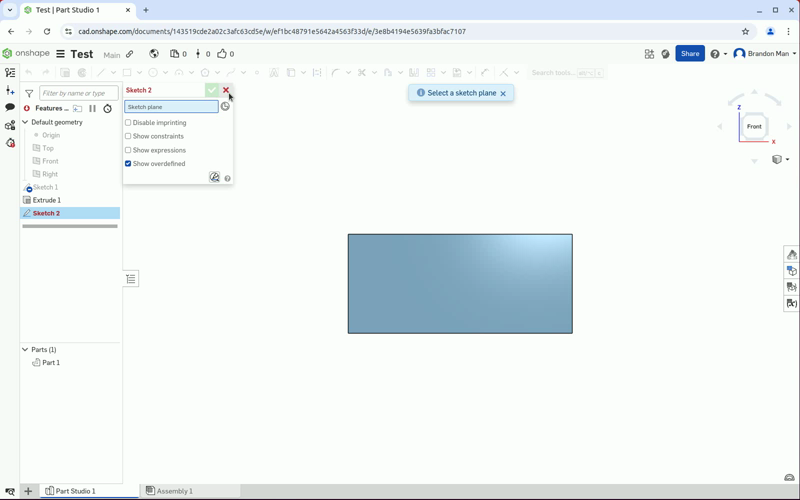
mouse_move(73, 163)
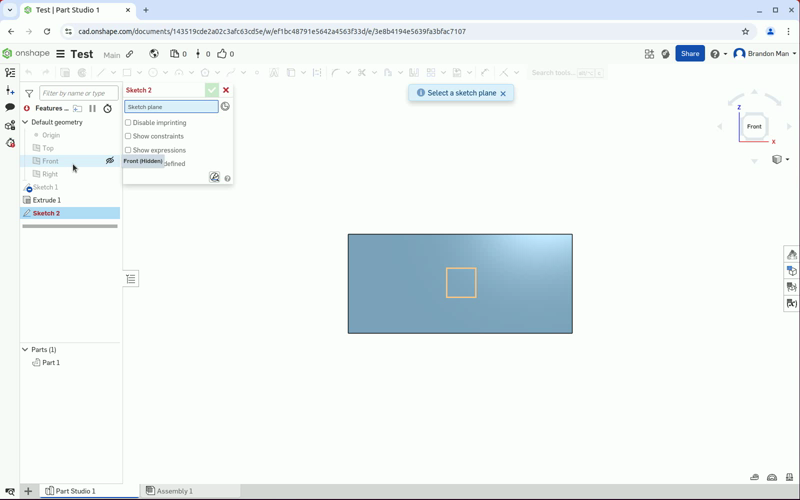
click(73, 163)
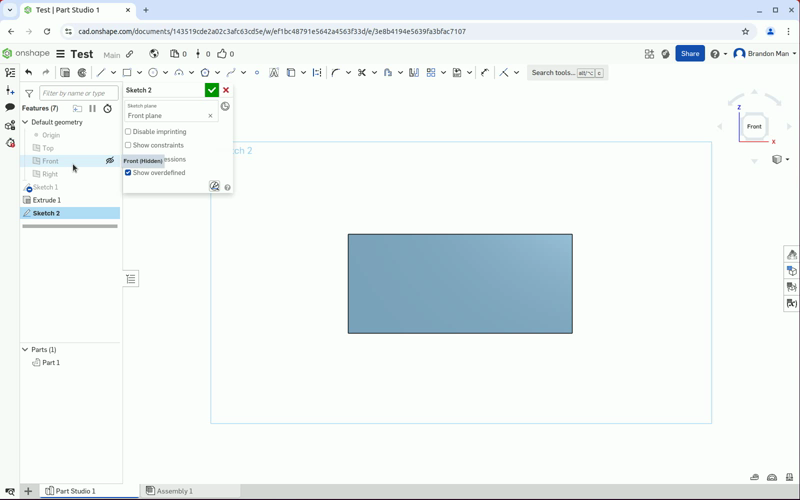
mouse_move(73, 352)
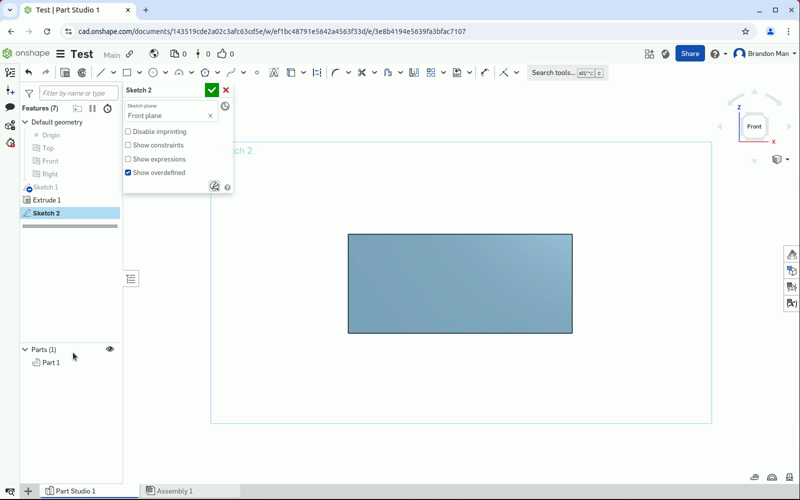
key(y)
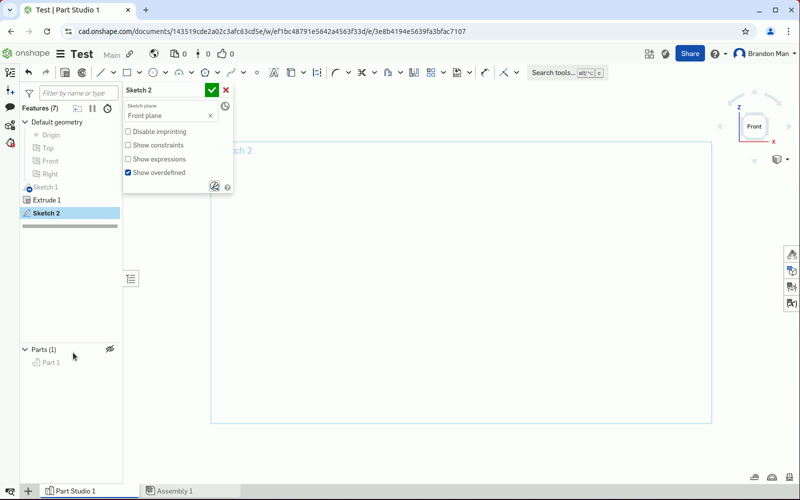
key(c)
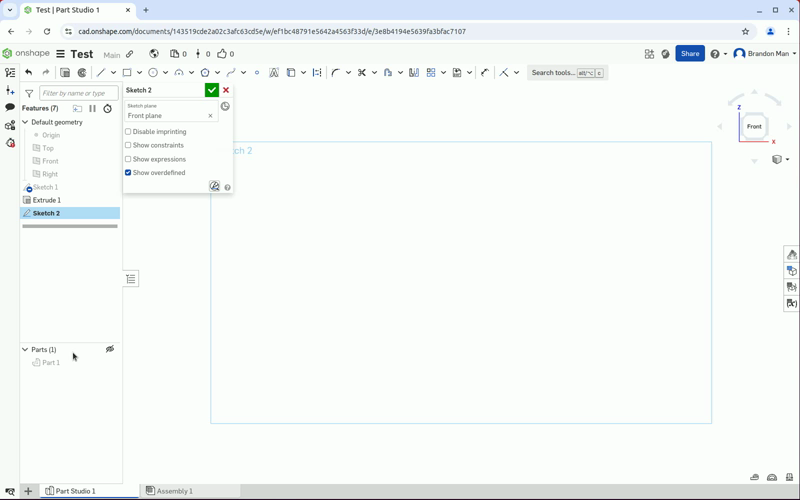
key_down(shift)
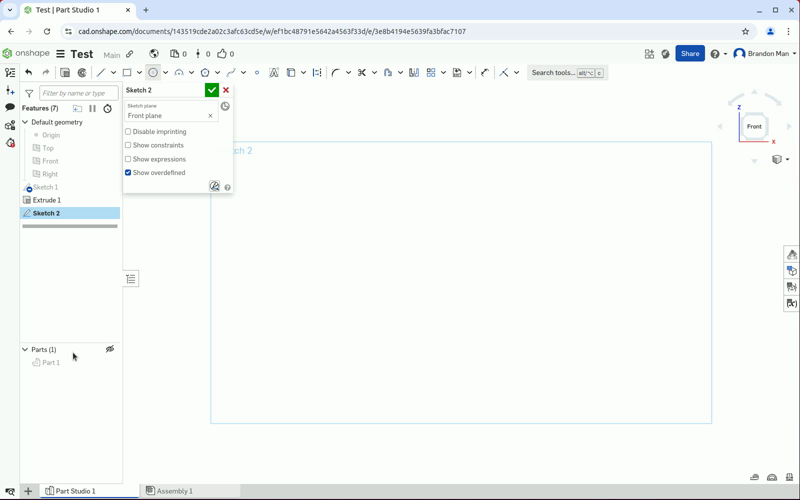
mouse_move(393, 282)
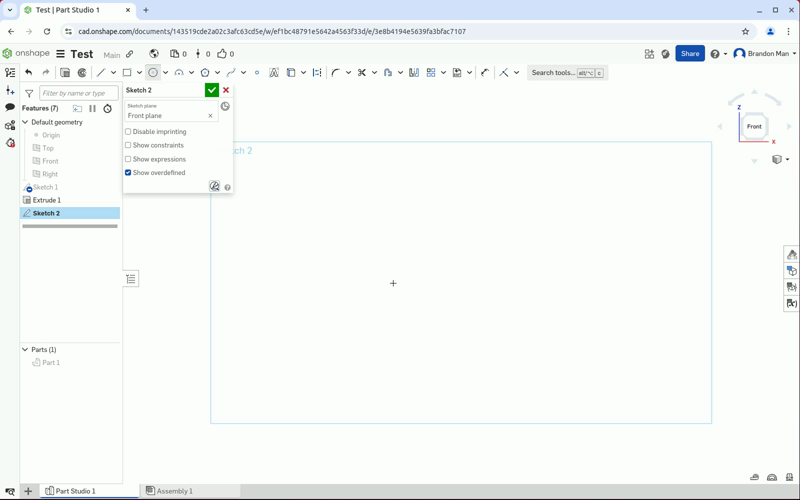
click(393, 282)
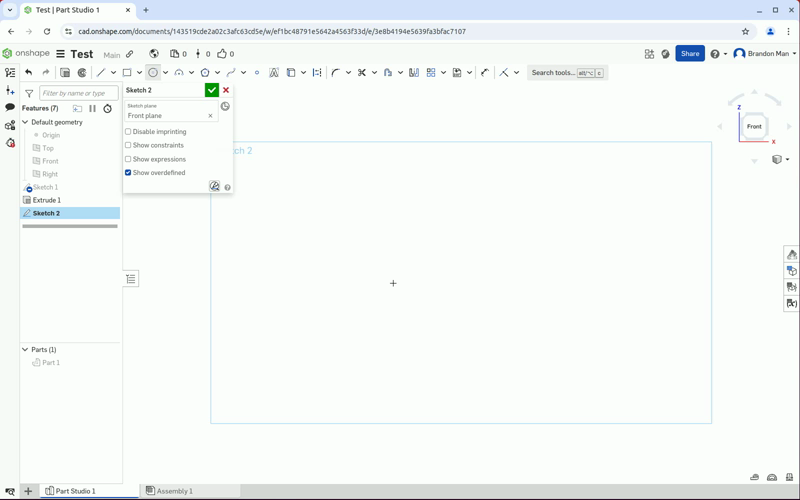
key_up(shift)
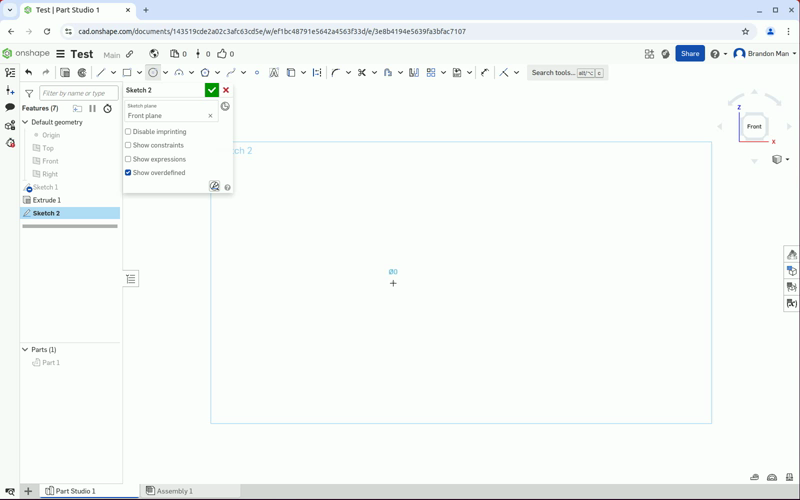
mouse_move(433, 282)
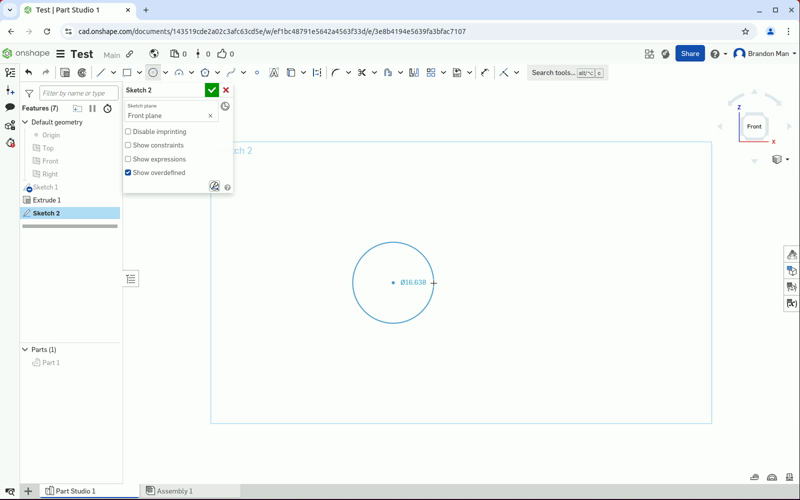
click(433, 282)
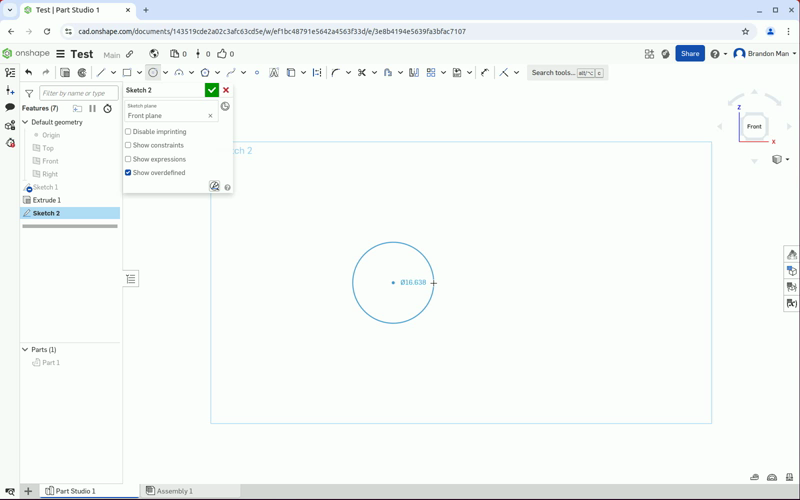
key(esc)
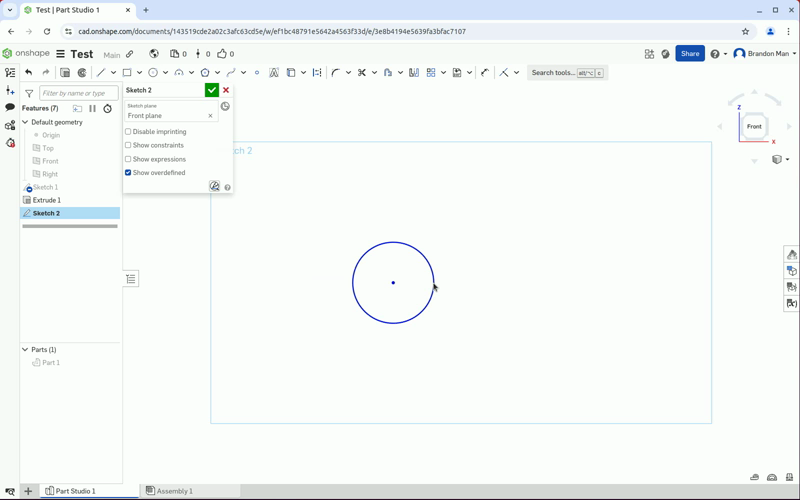
mouse_move(395, 304)
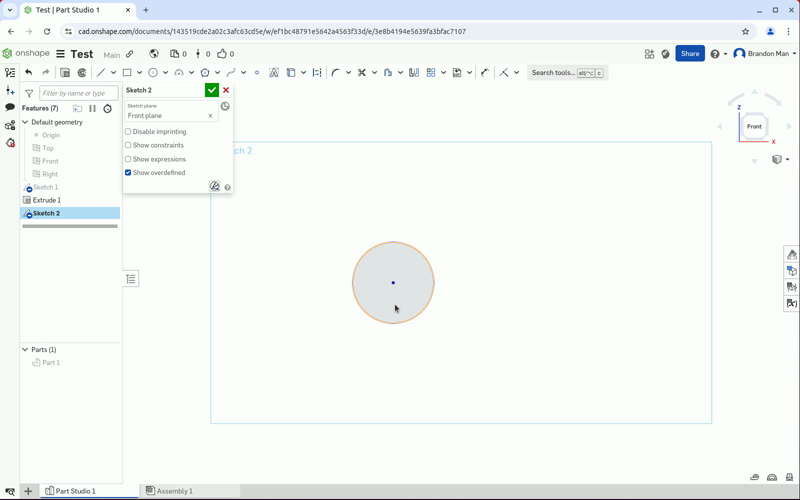
click(395, 304)
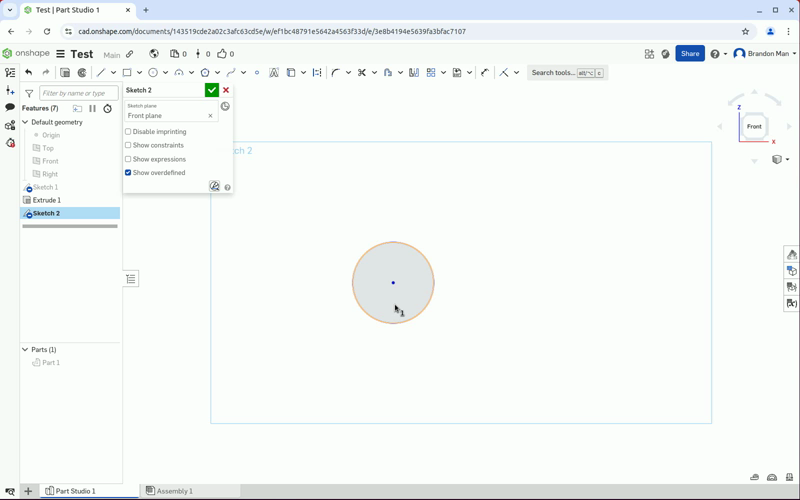
mouse_move(73, 352)
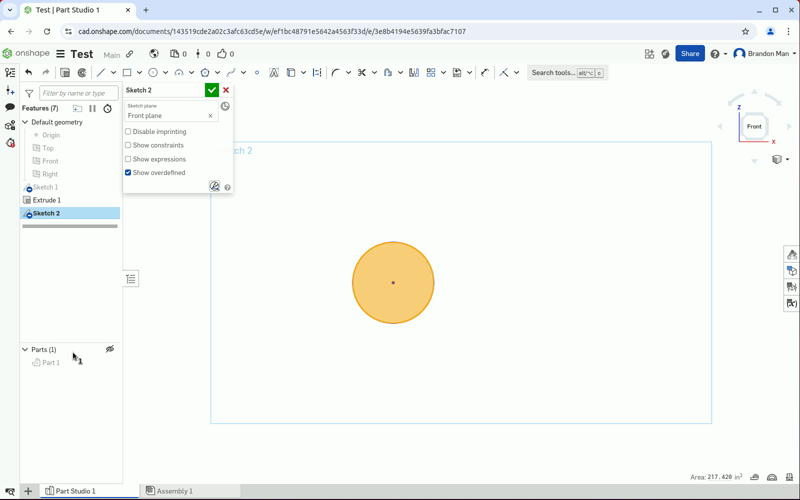
key(shift+y)
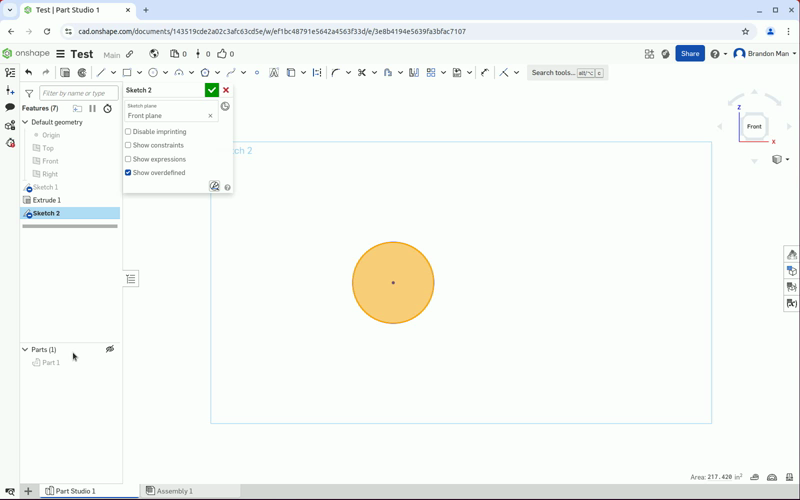
key(shift+e)
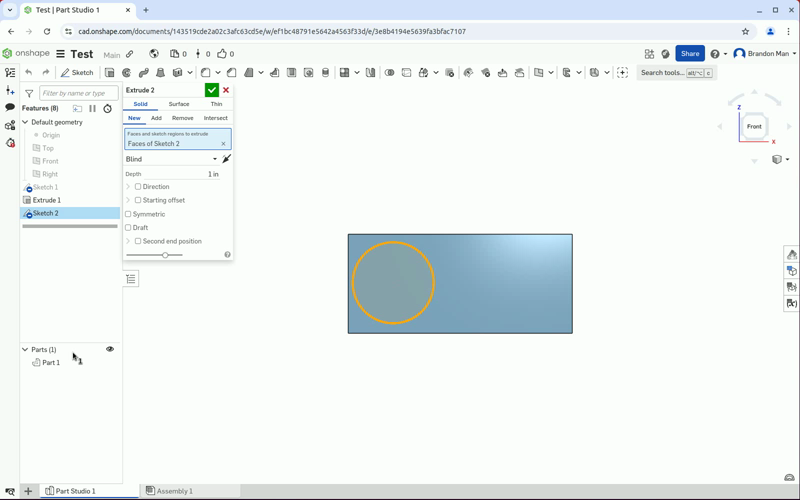
mouse_move(143, 106)
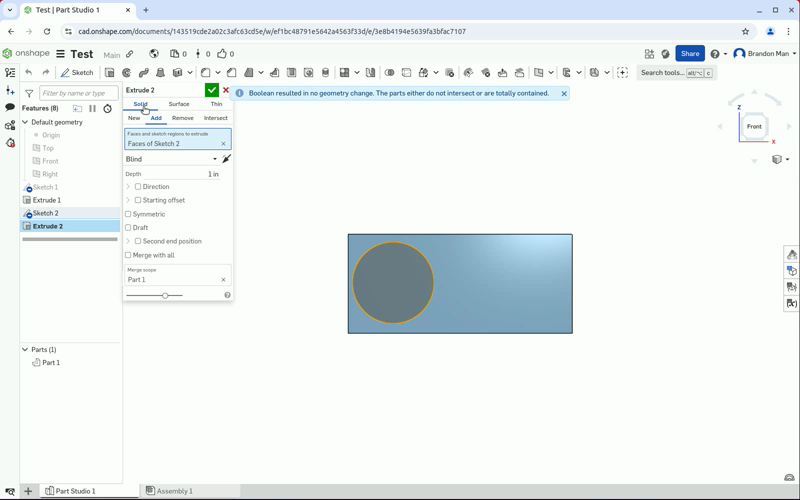
click(143, 106)
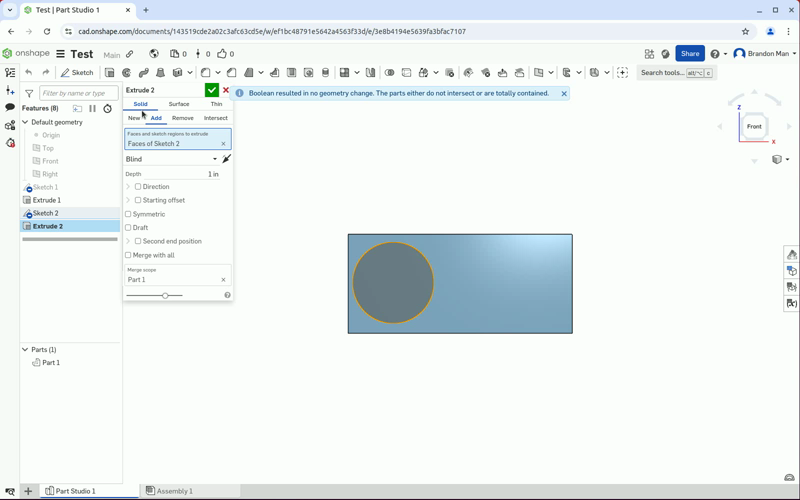
mouse_move(137, 120)
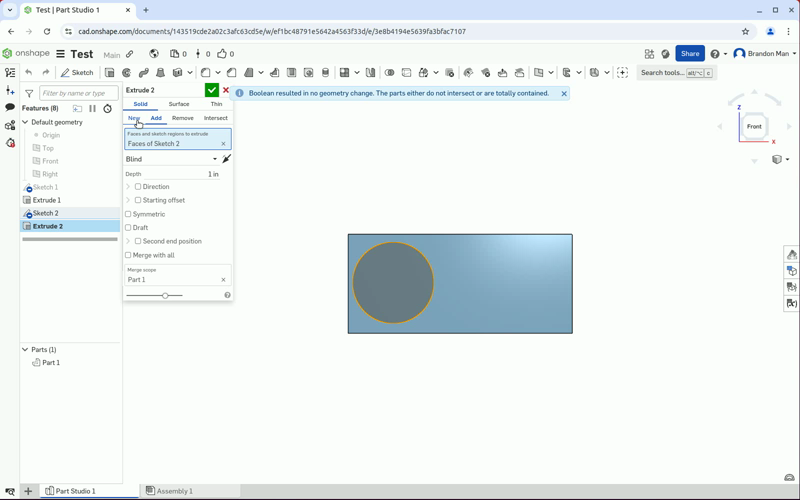
click(137, 120)
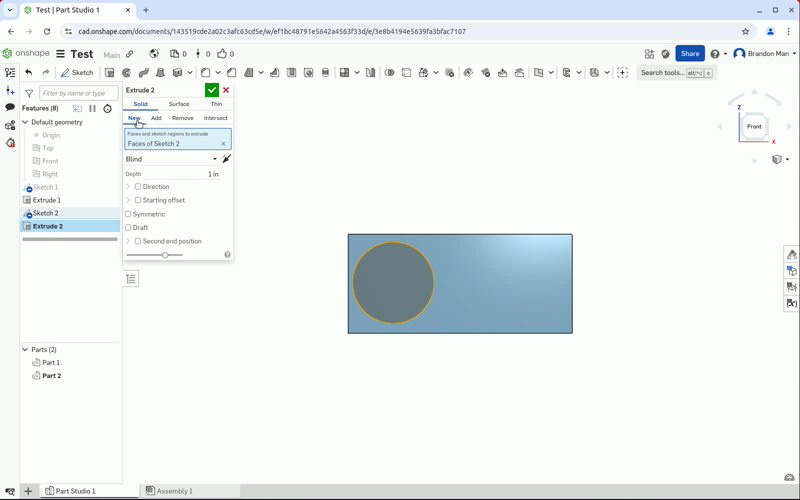
key(tab, 4)
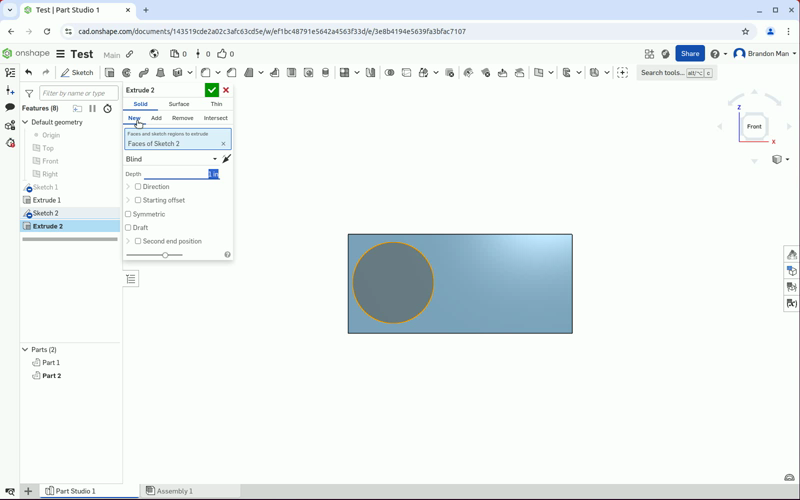
text(12.276)
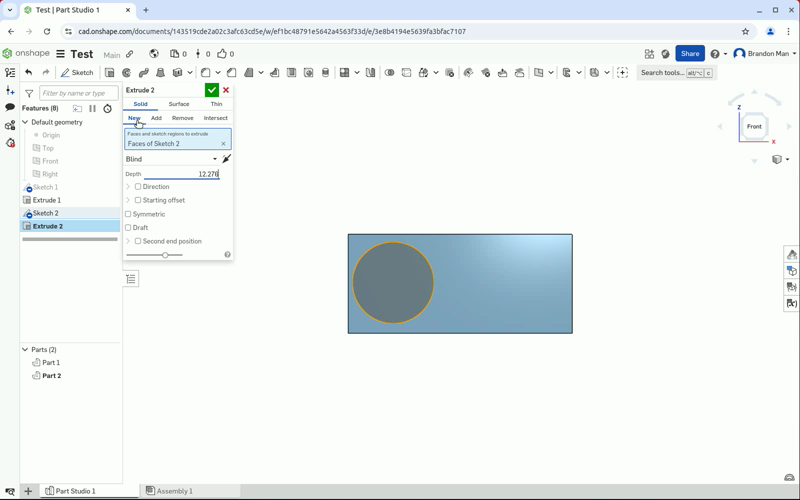
key(enter)
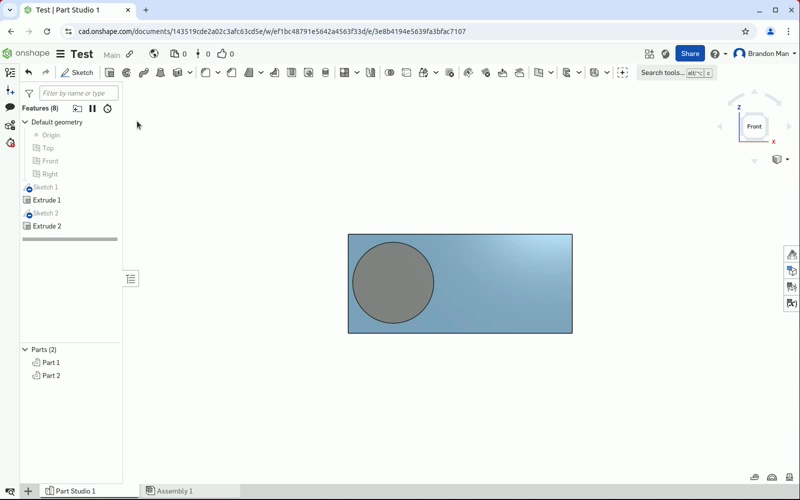
key(shift+h)
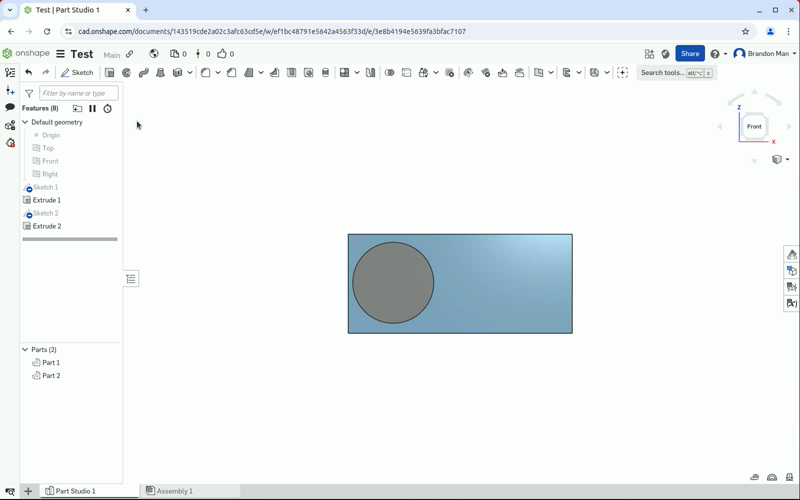
key(shift+h)
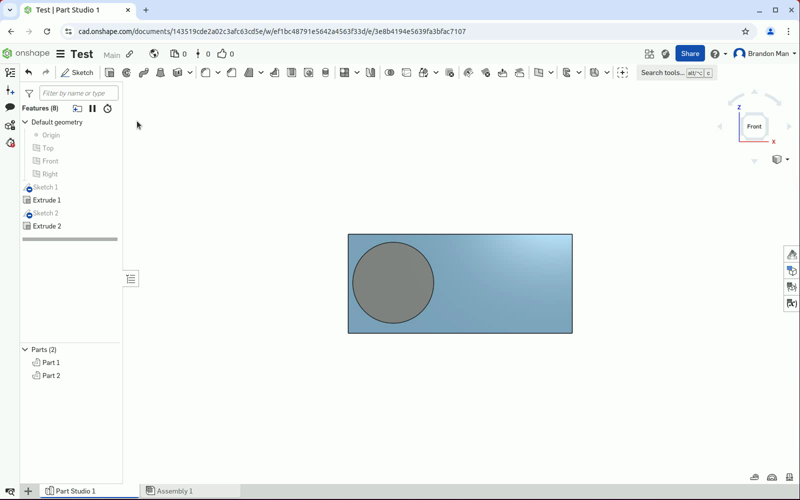
mouse_move(73, 189)
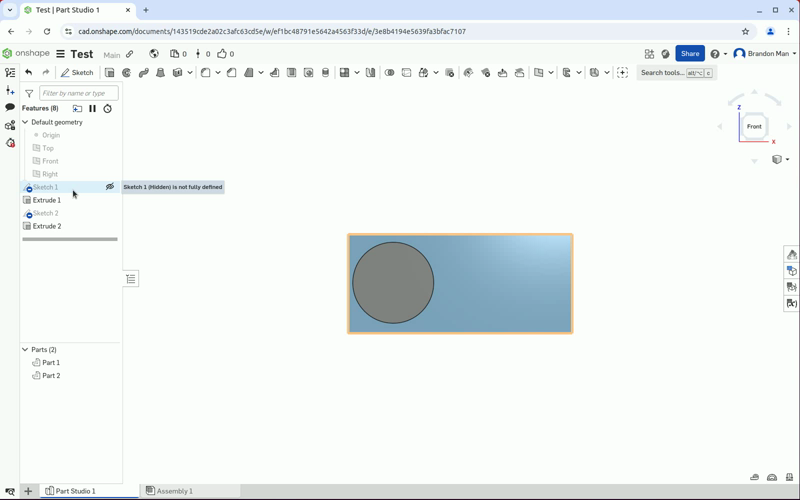
click(73, 189)
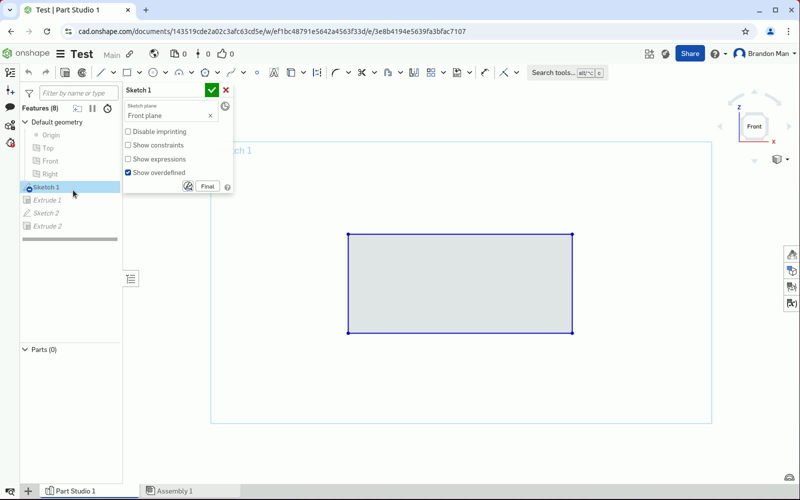
mouse_move(229, 92)
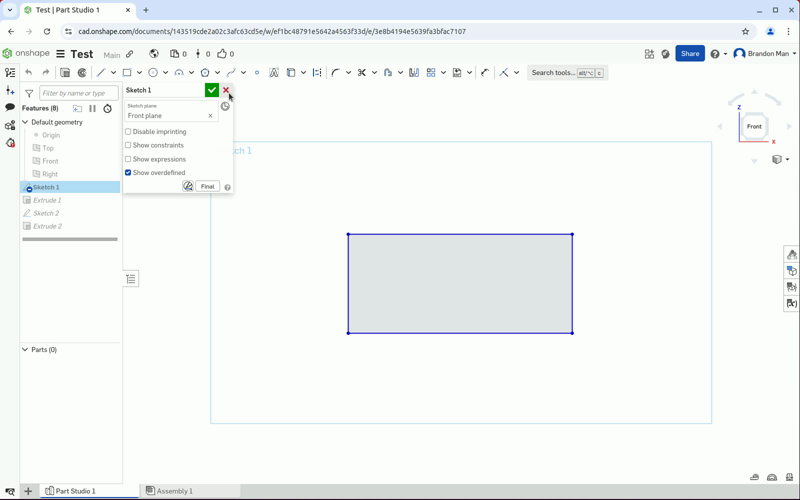
click(229, 92)
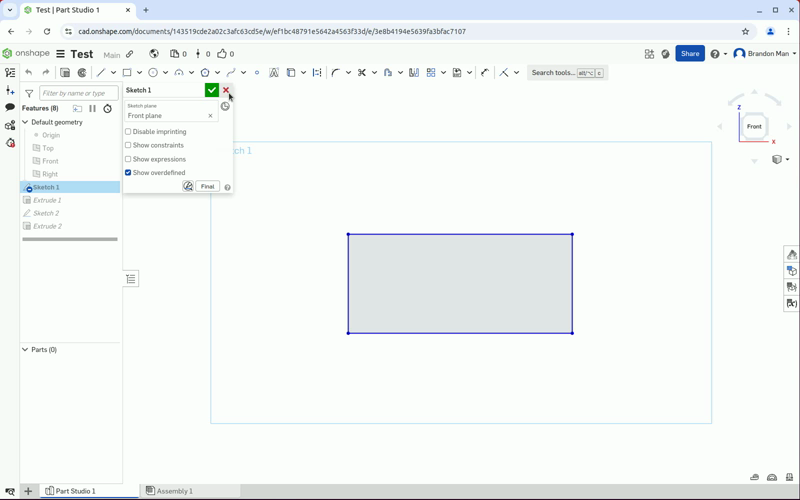
key(shift+s)
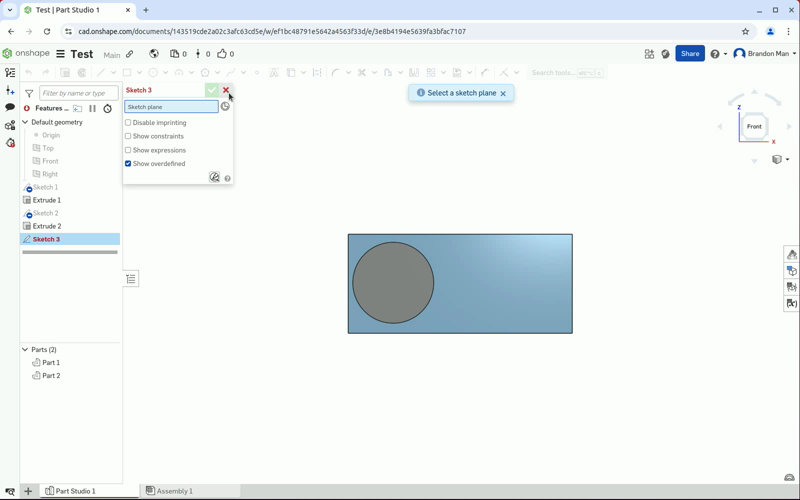
mouse_move(73, 163)
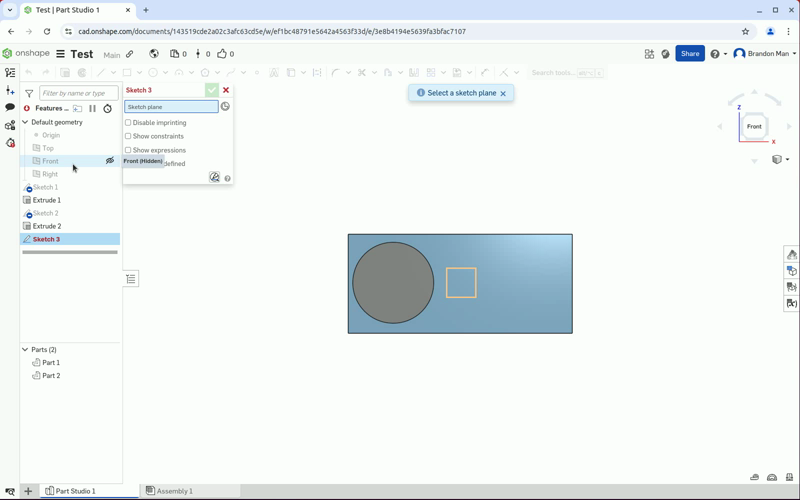
click(73, 163)
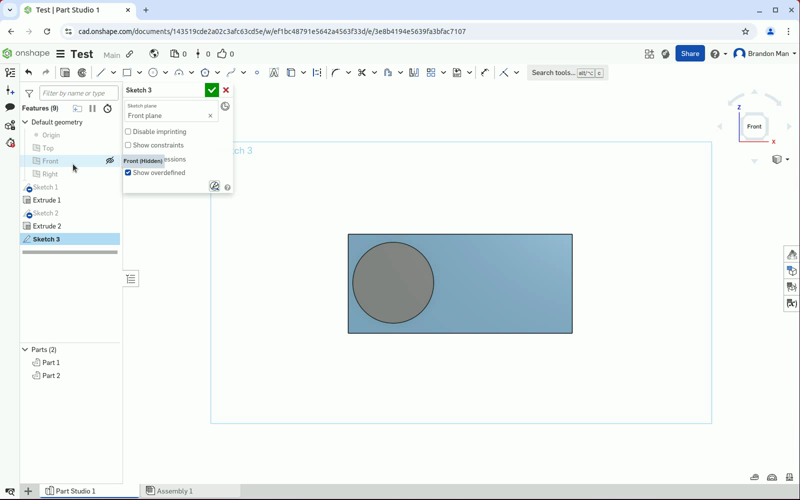
mouse_move(73, 352)
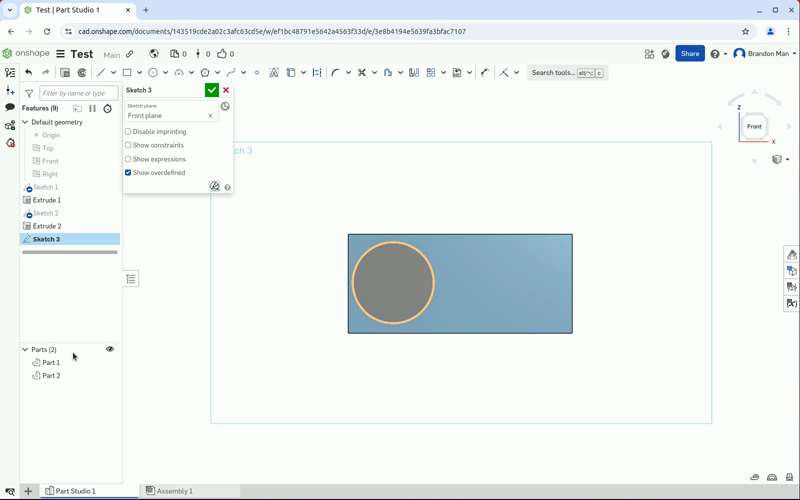
key(y)
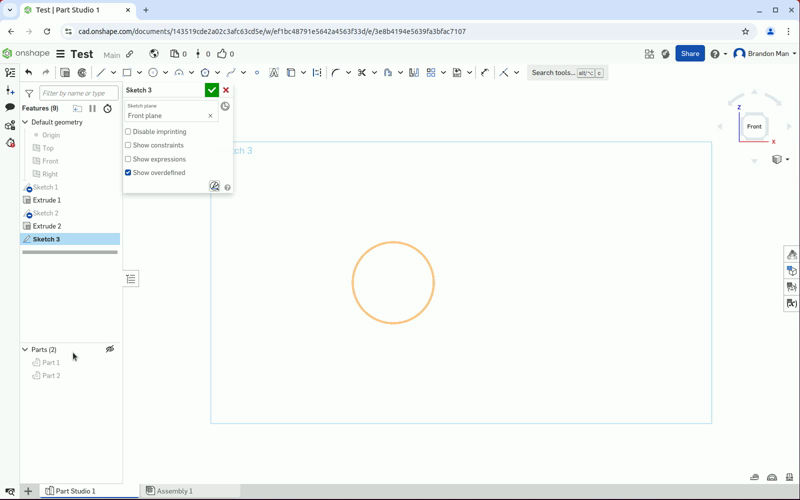
key(c)
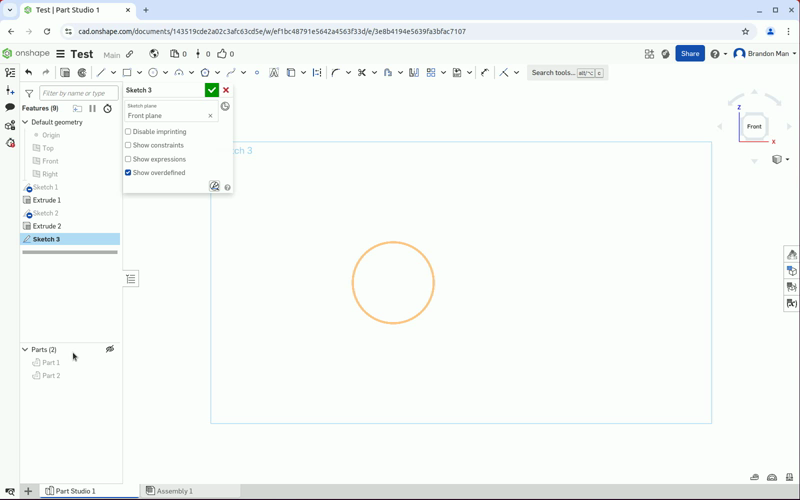
key_down(shift)
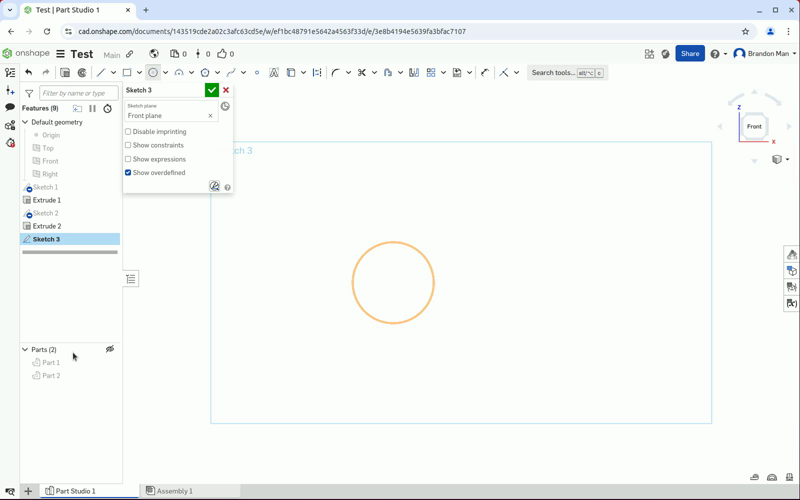
mouse_move(528, 282)
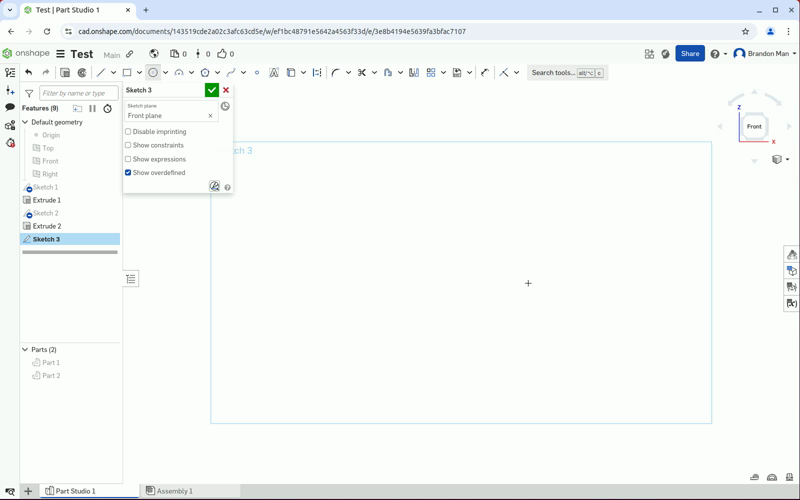
click(528, 282)
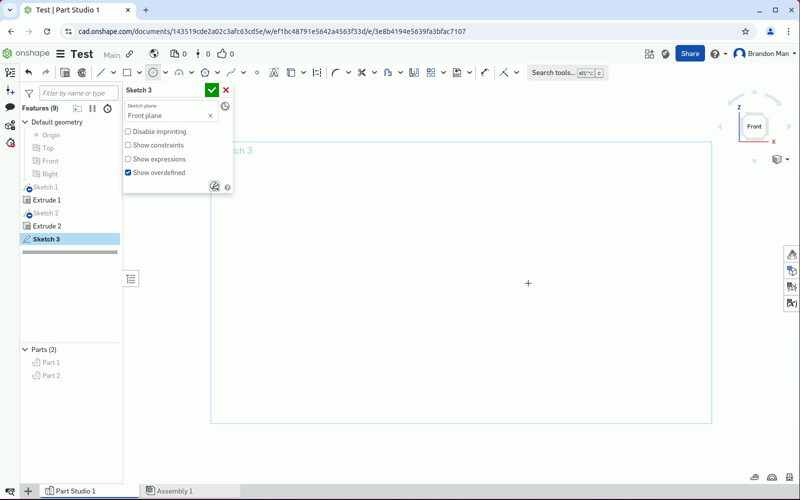
key_up(shift)
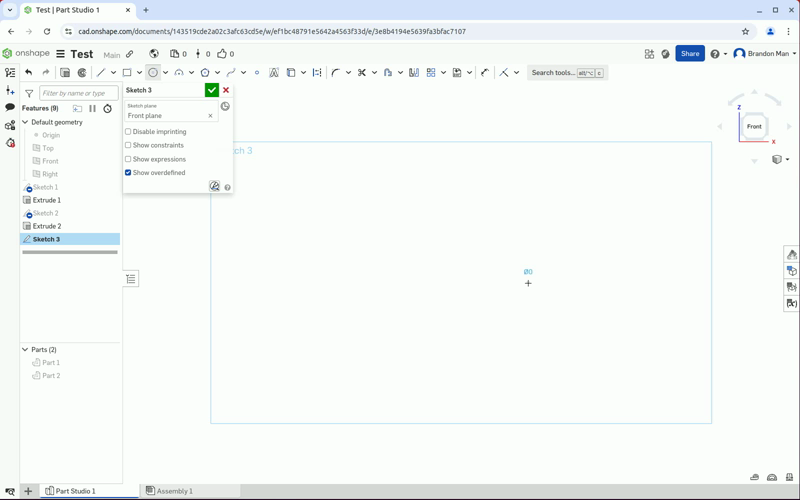
mouse_move(568, 282)
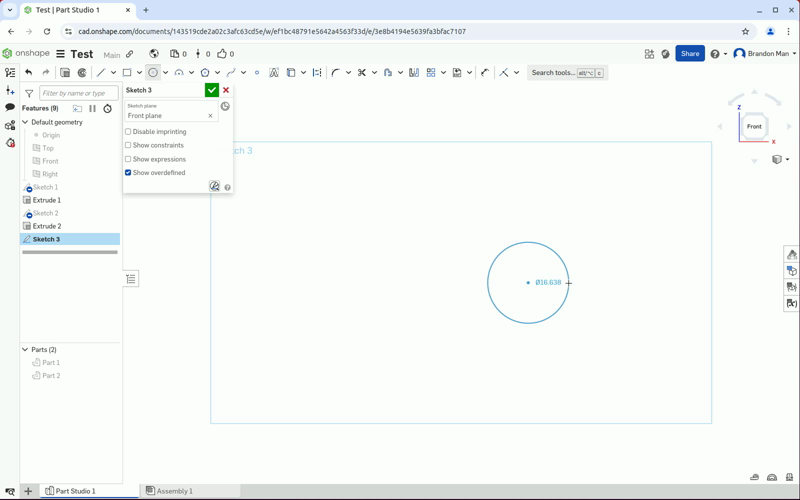
click(568, 282)
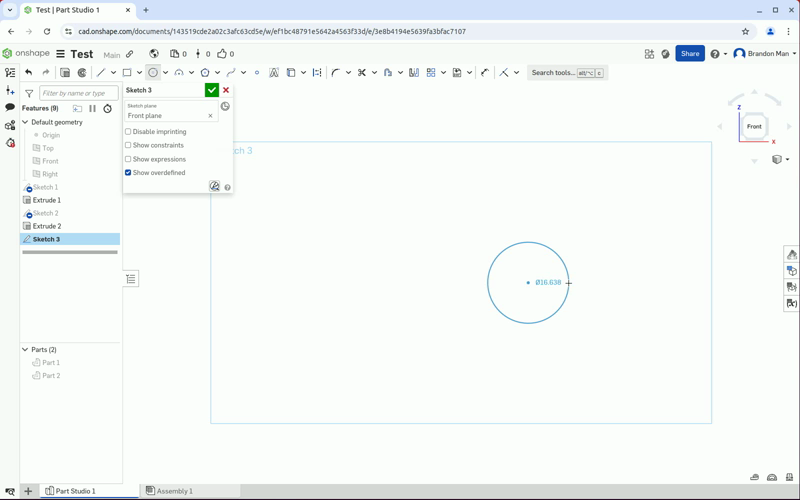
key(esc)
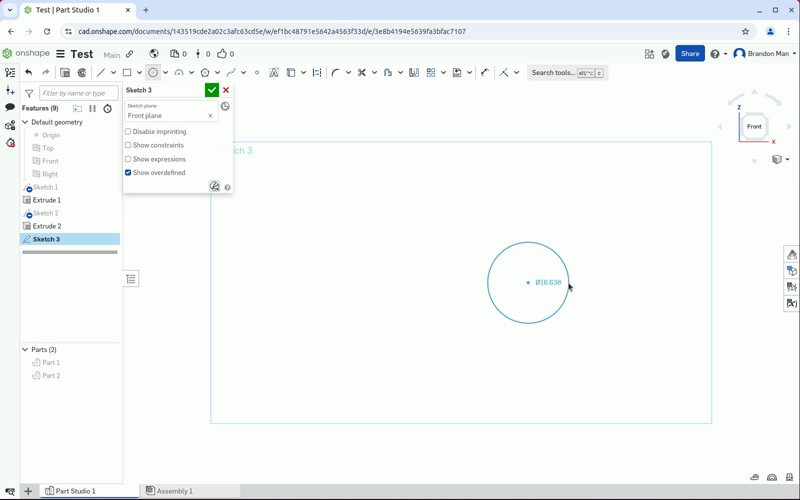
mouse_move(514, 258)
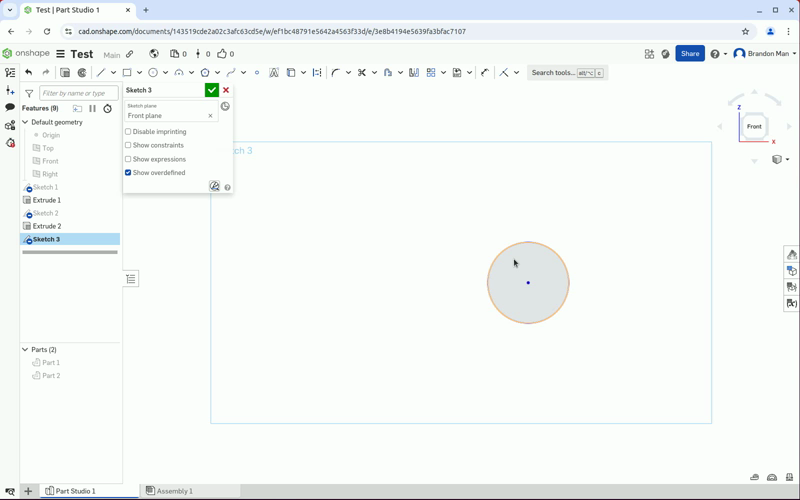
click(514, 258)
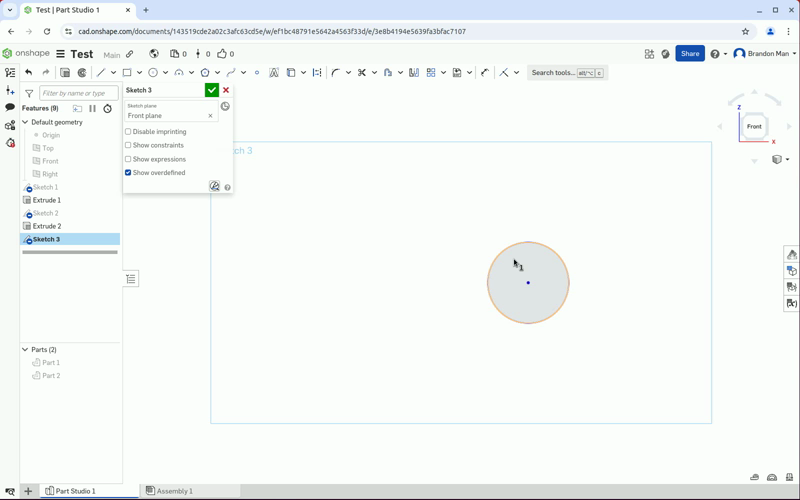
mouse_move(73, 352)
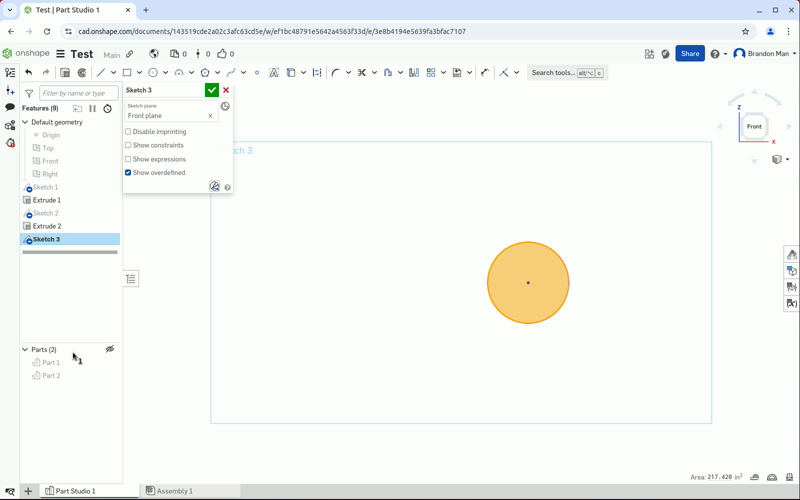
key(shift+y)
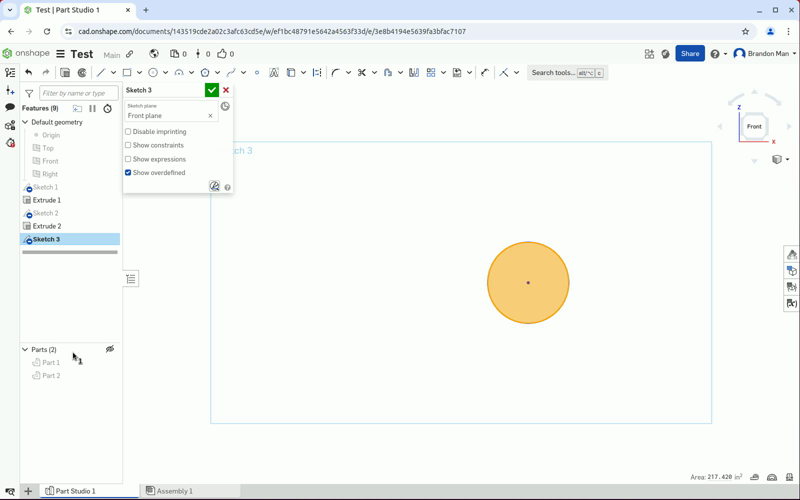
key(shift+e)
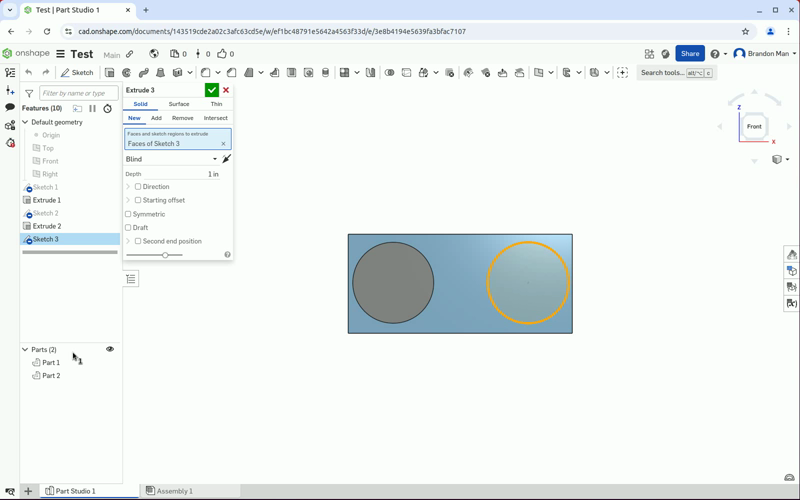
mouse_move(143, 106)
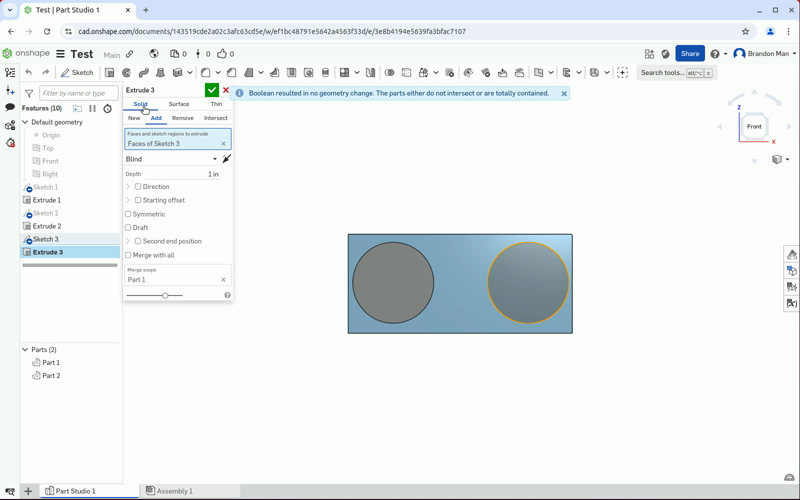
click(143, 106)
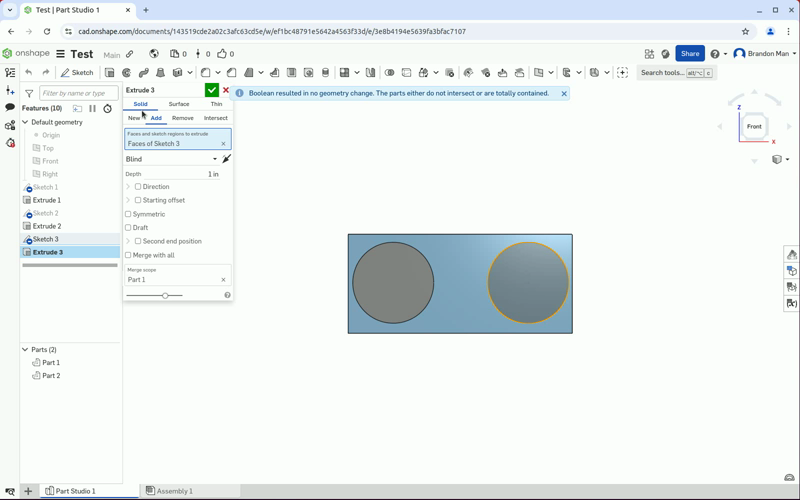
mouse_move(137, 120)
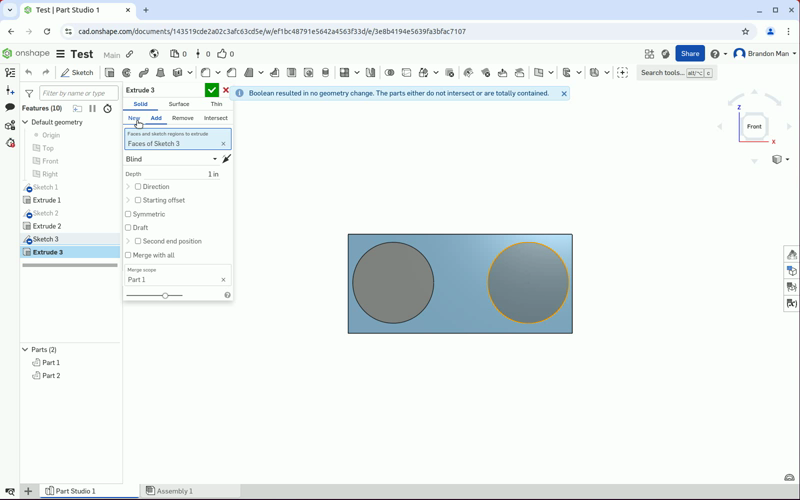
click(137, 120)
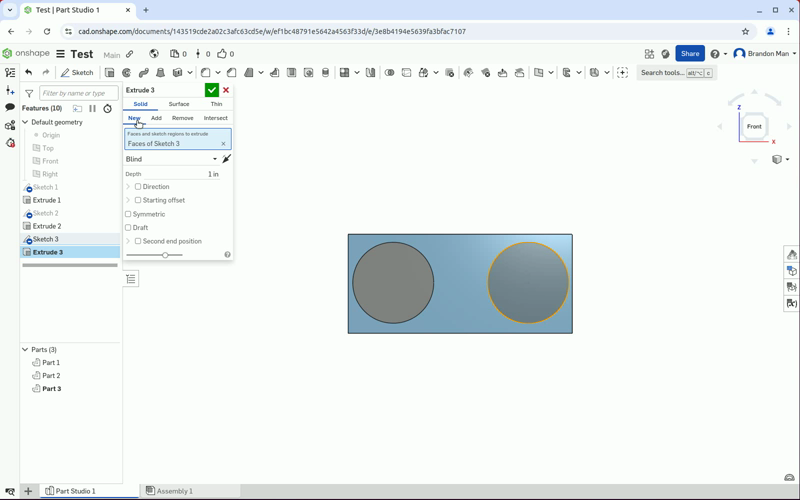
key(tab, 4)
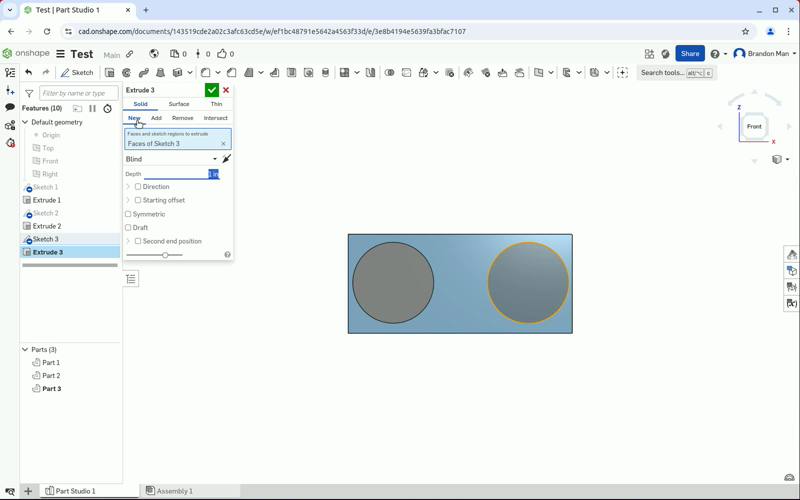
text(12.276)
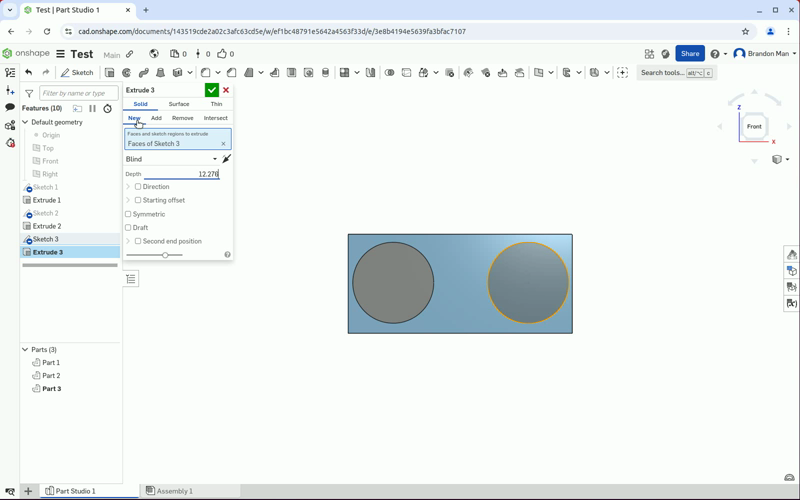
key(enter)
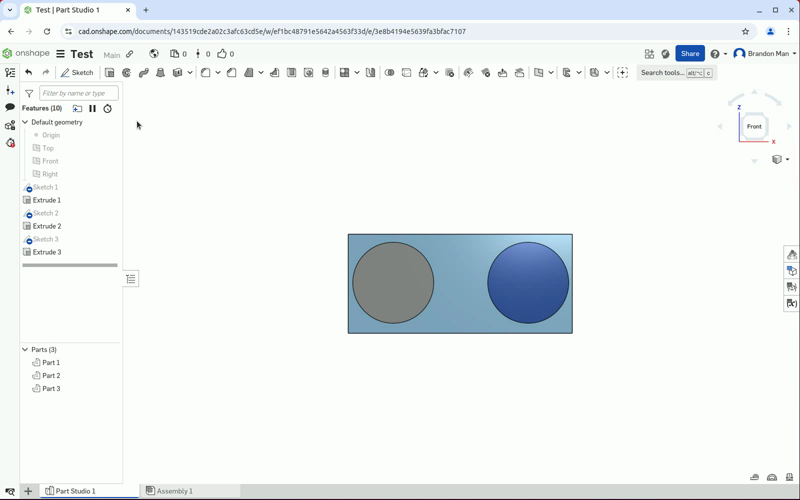
key(shift+h)
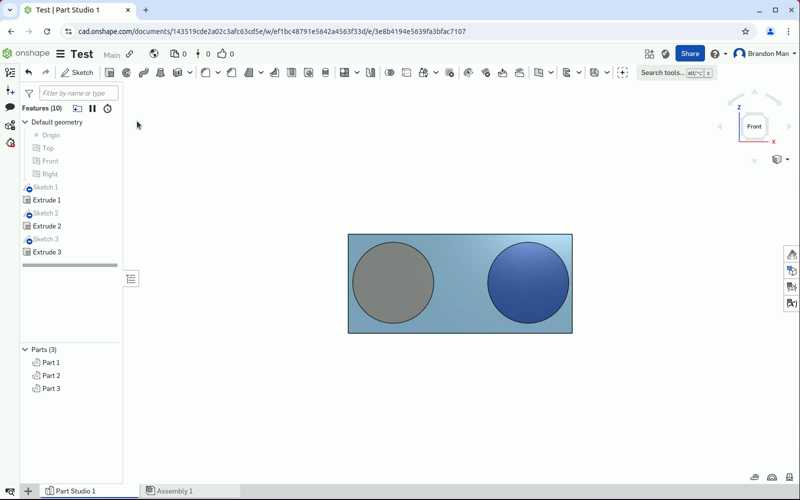
key(shift+h)
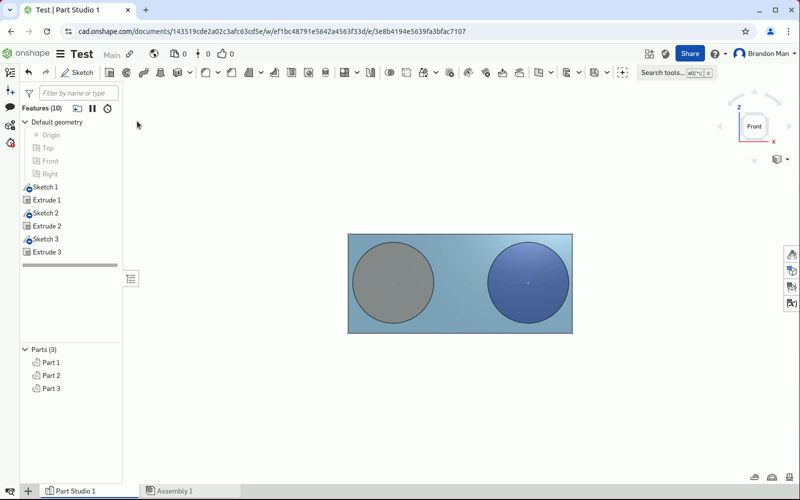
key(shift+7)
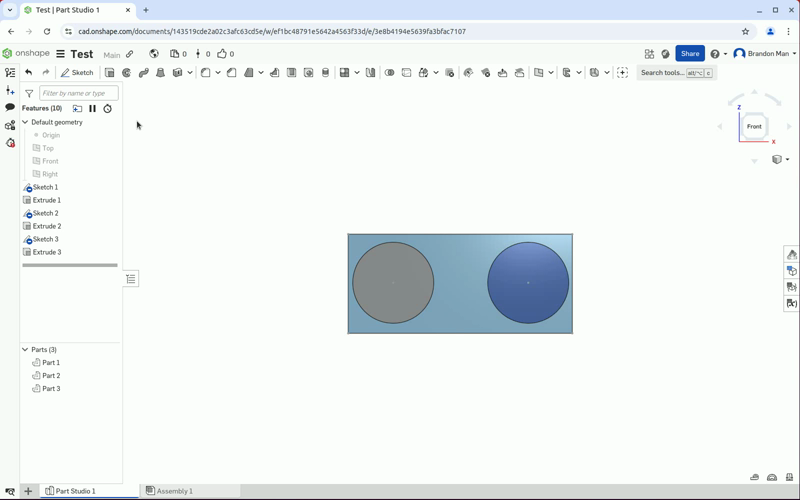
key(left, 2)
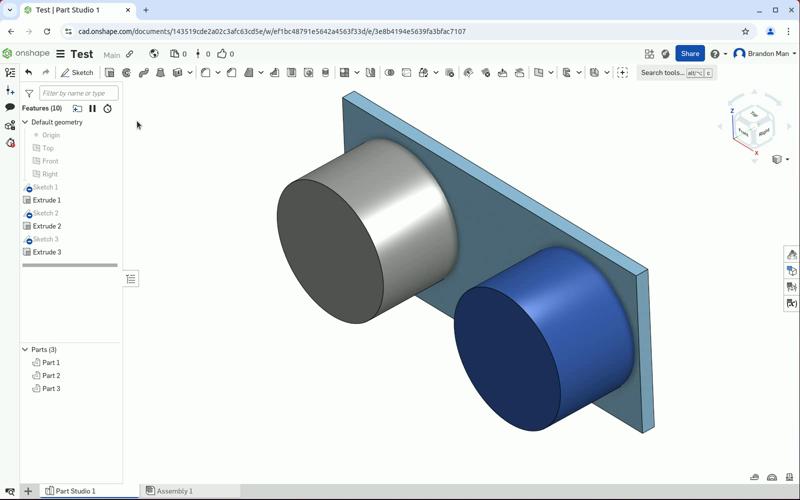
key(down, 2)
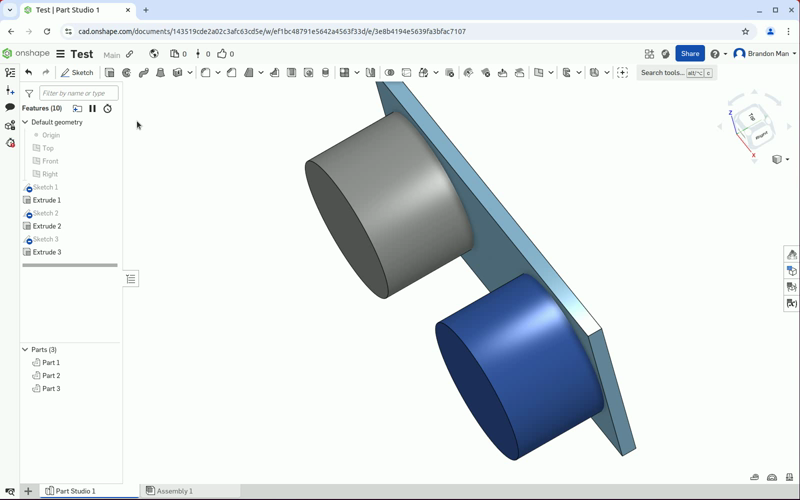
key(up, 2)
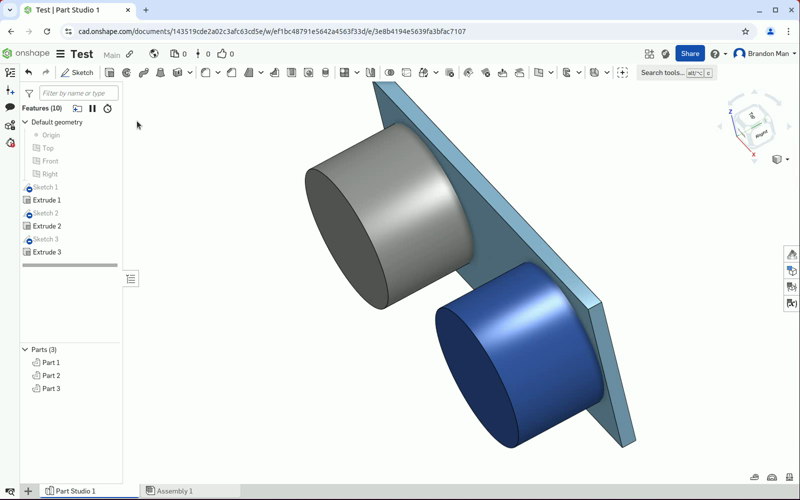
key(right, 2)
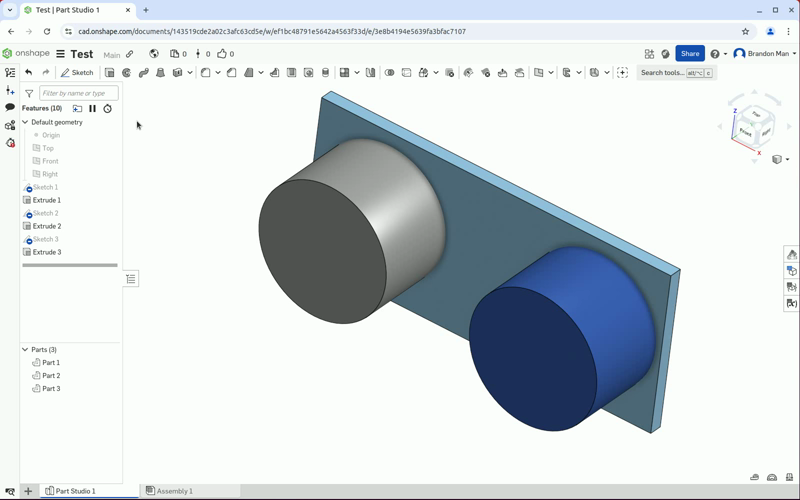
mouse_move(73, 189)
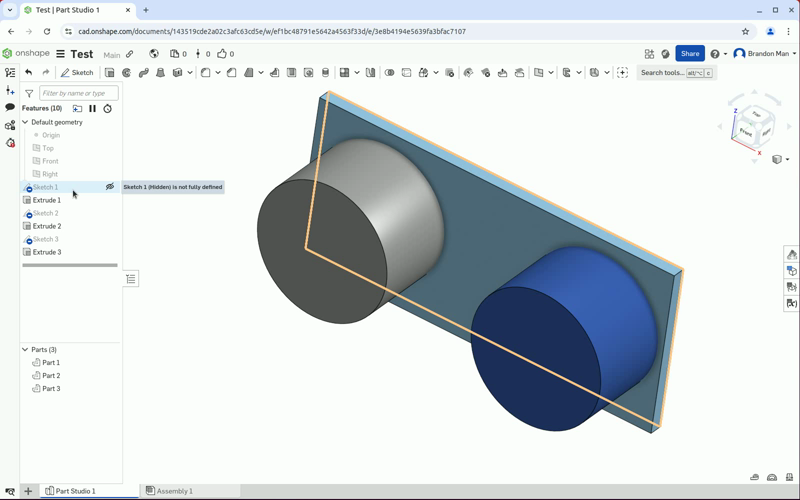
click(73, 189)